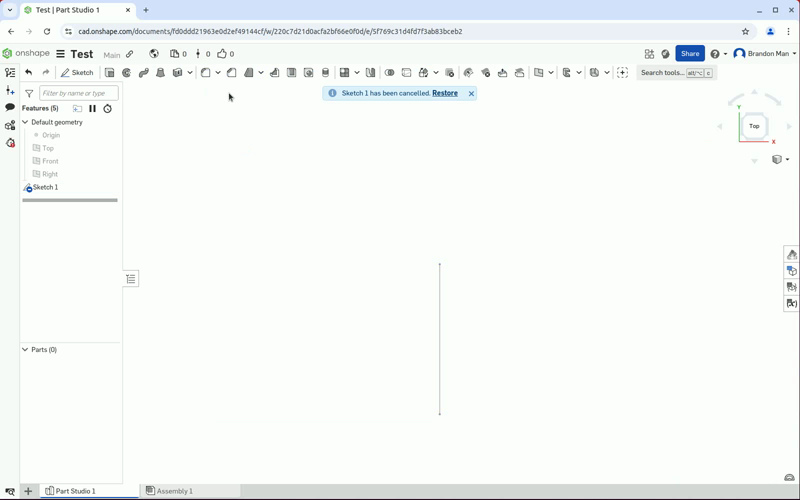
key(shift+h)
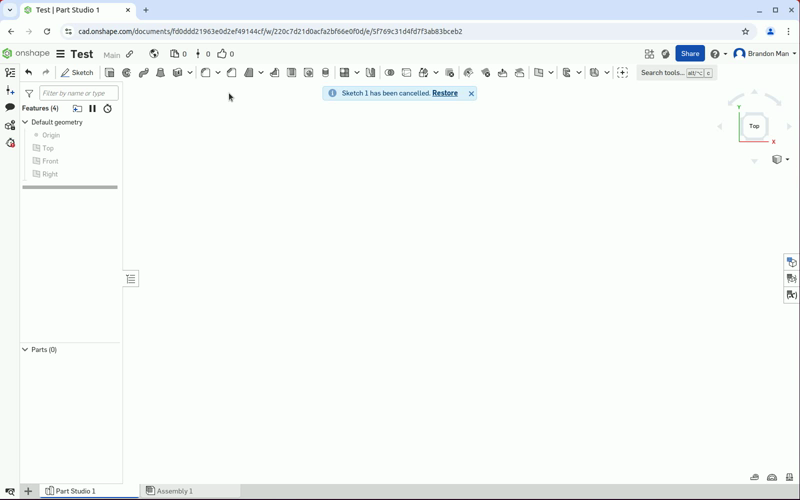
mouse_move(73, 352)
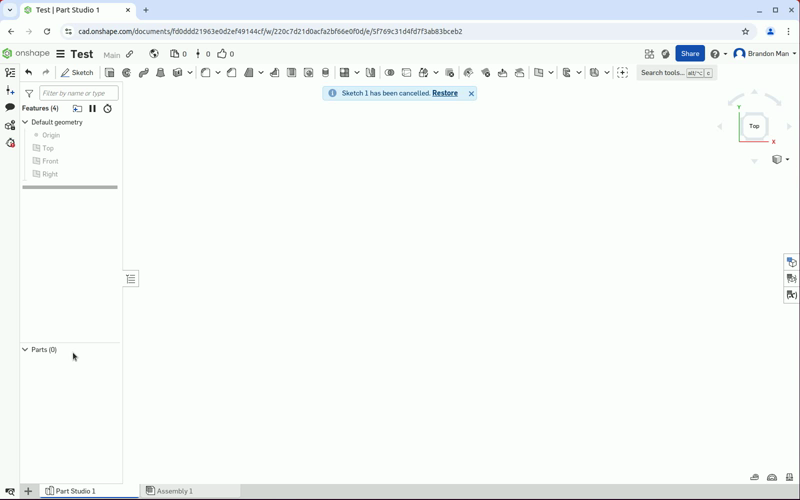
key(y)
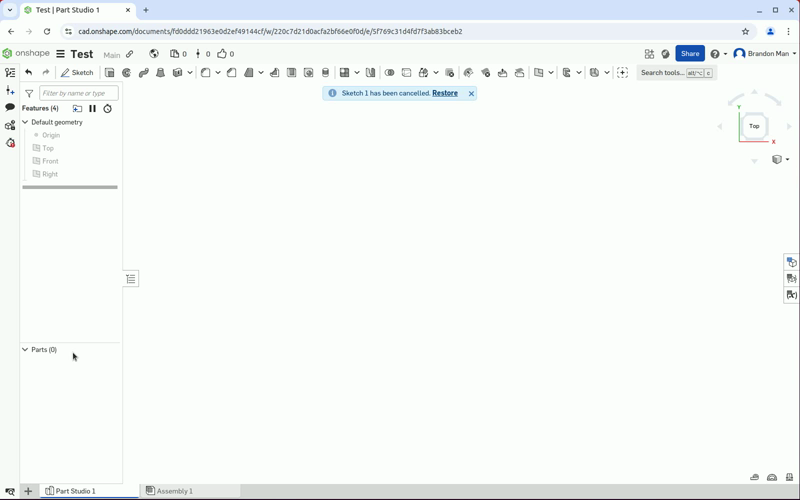
key(shift+p)
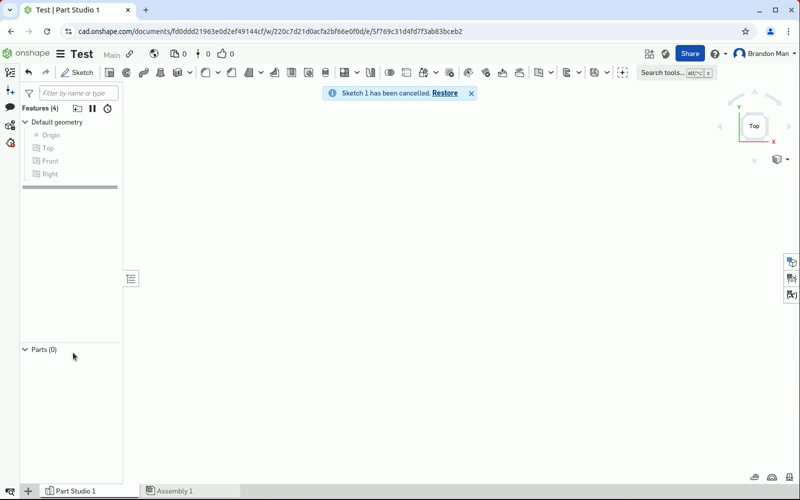
key(space)
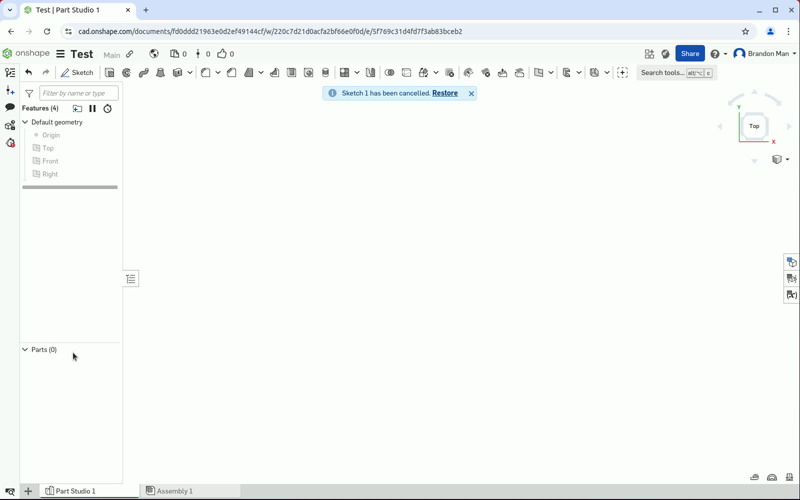
key_down(shift)
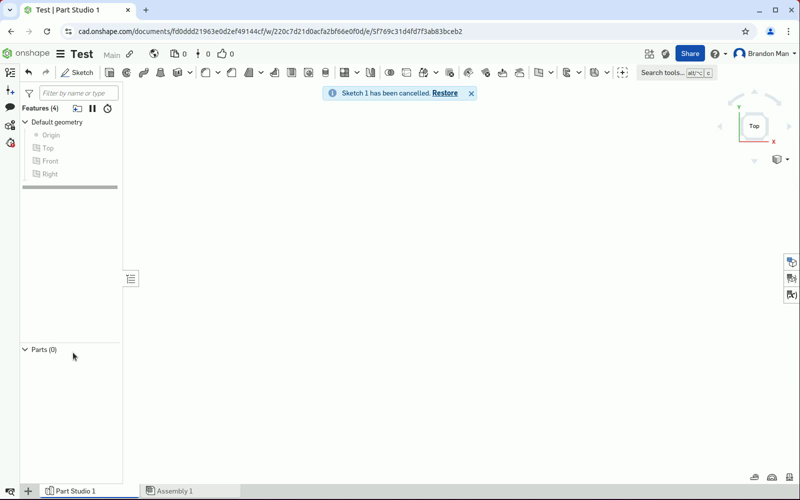
key(up)
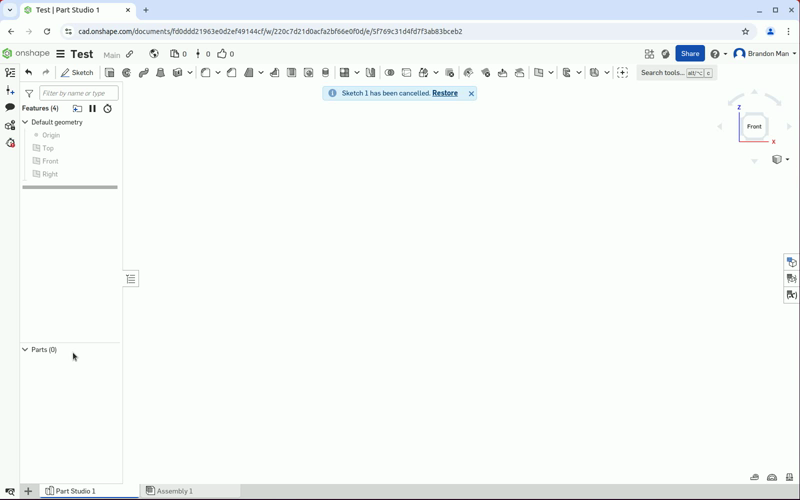
key_up(shift)
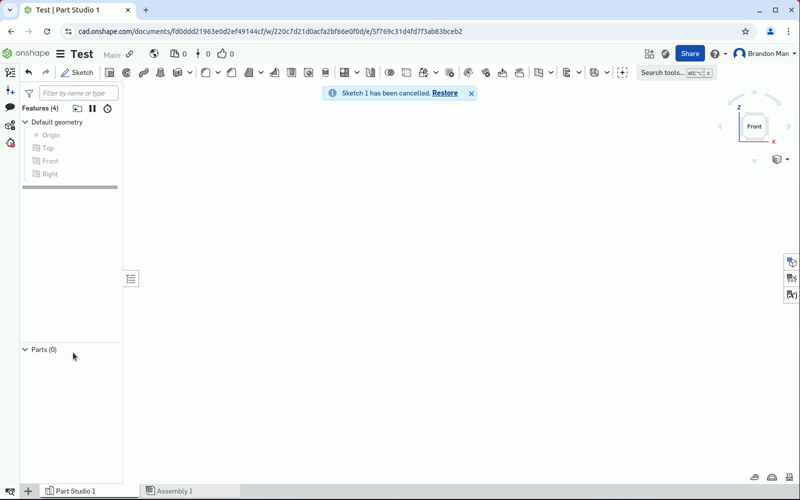
mouse_move(73, 352)
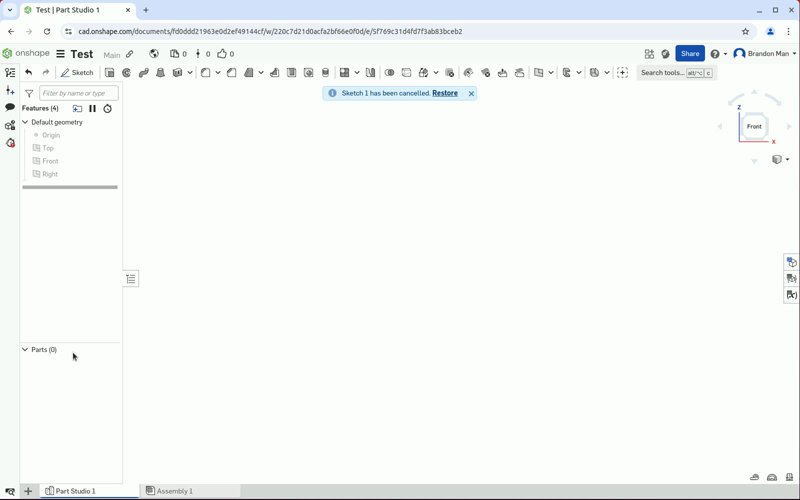
key(shift+y)
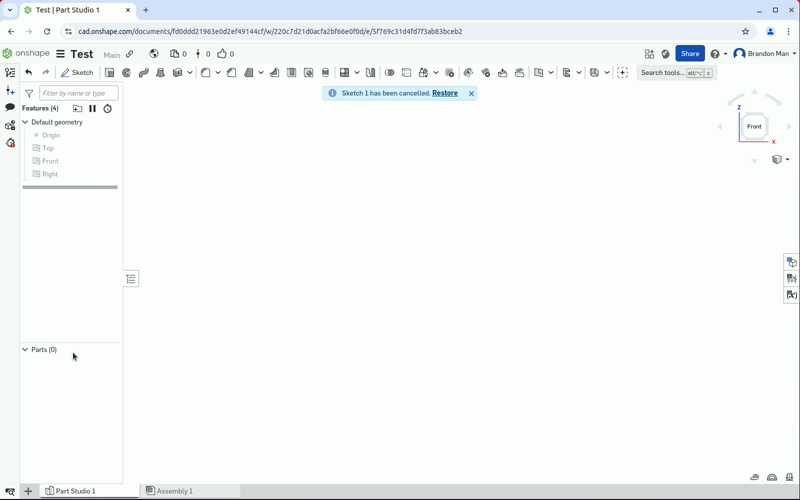
key(shift+s)
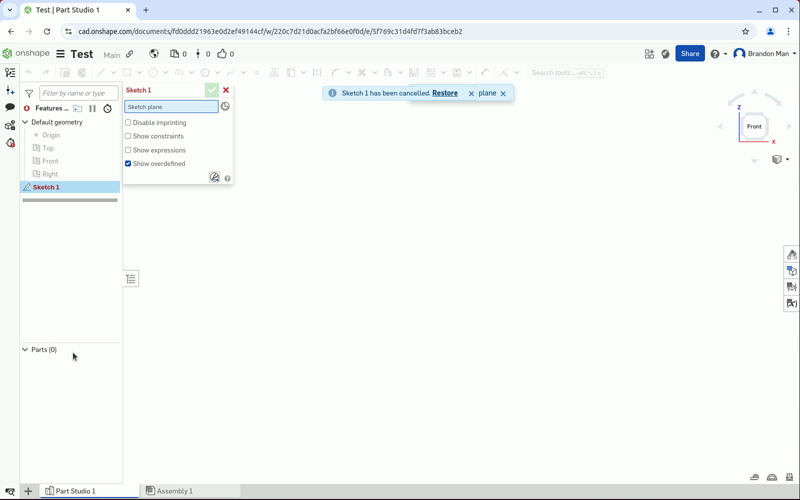
mouse_move(73, 163)
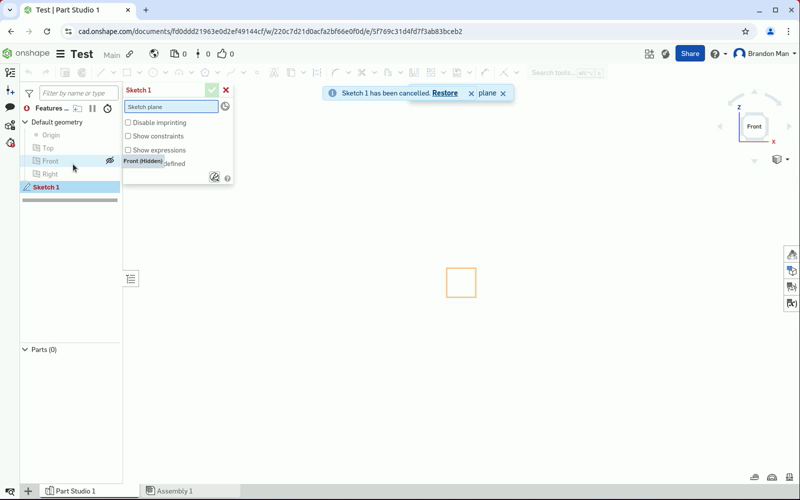
click(73, 163)
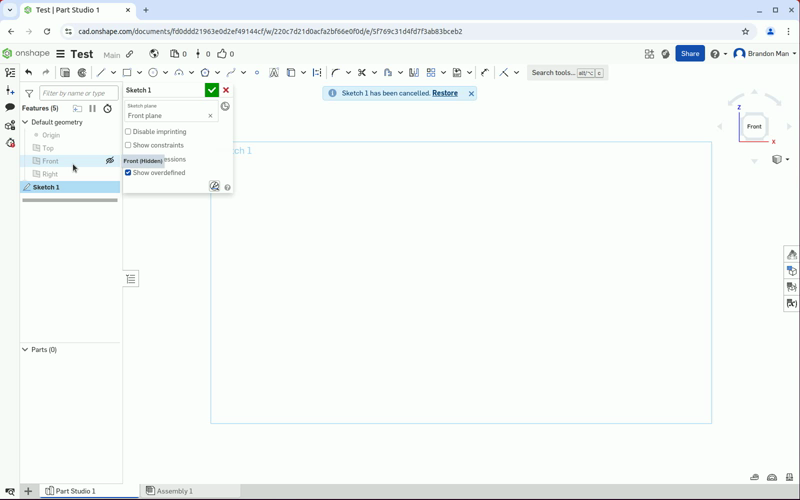
mouse_move(73, 352)
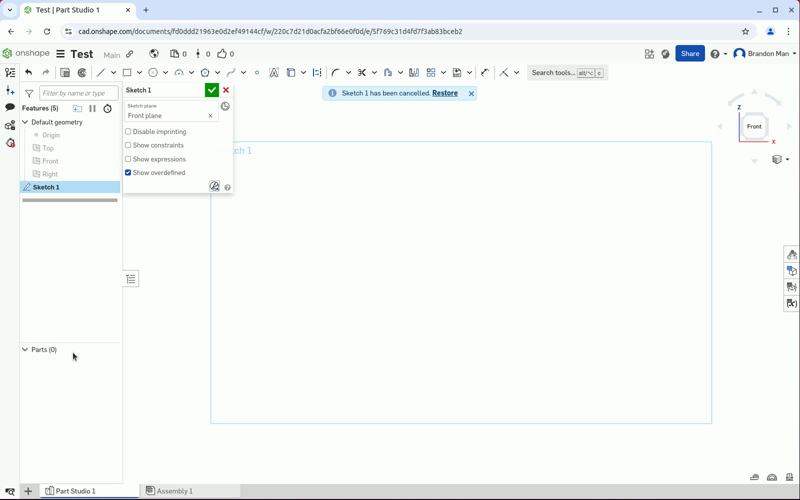
key(y)
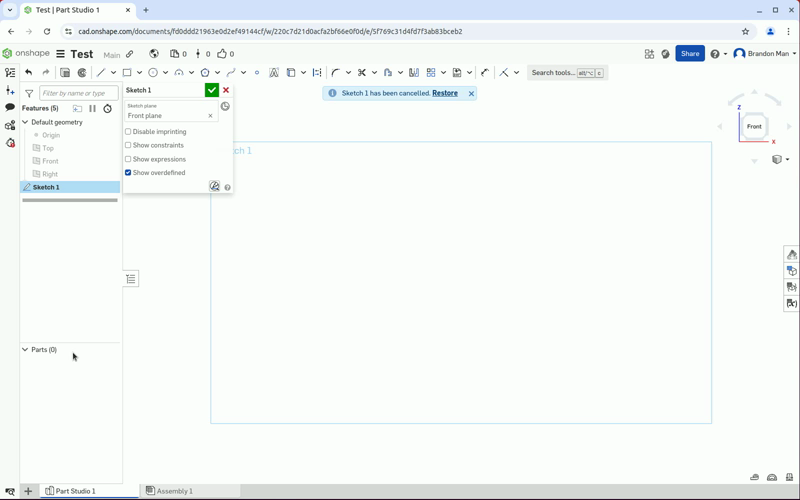
key(l)
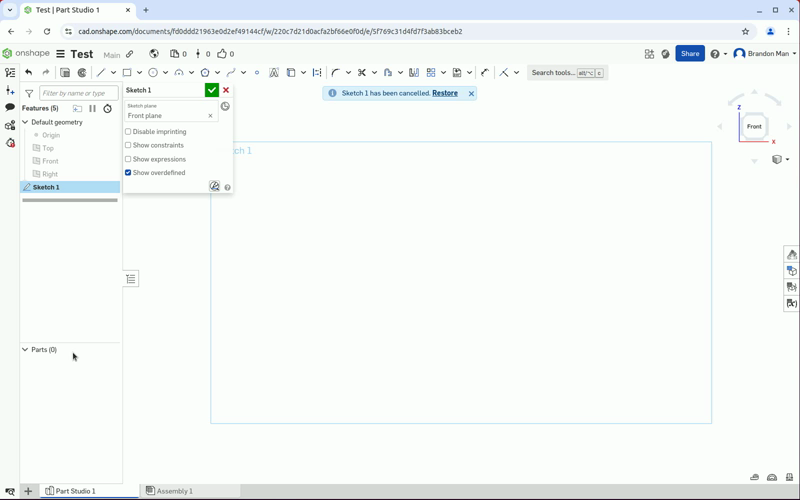
key_down(shift)
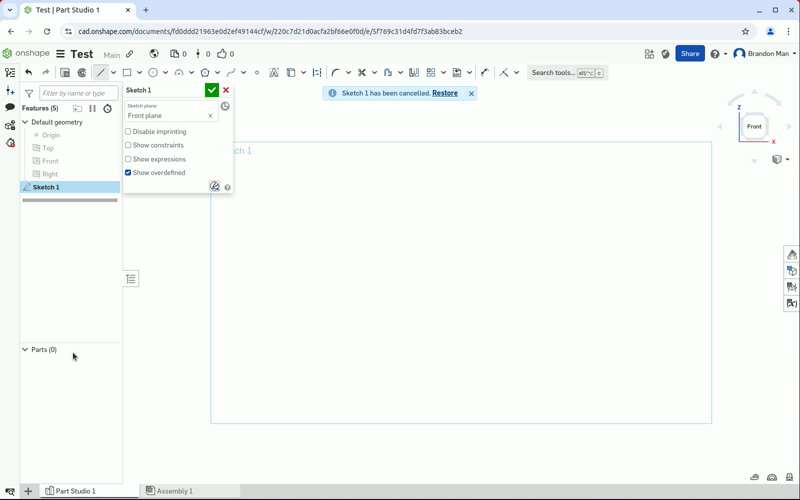
mouse_move(365, 237)
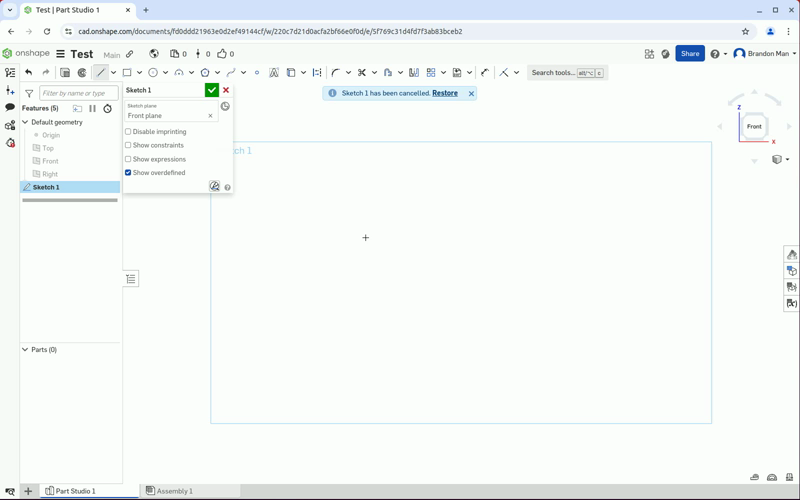
click(365, 237)
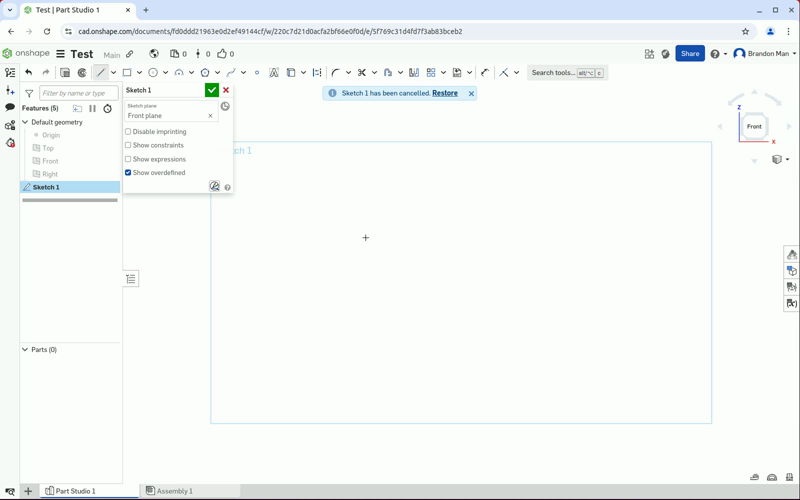
key_up(shift)
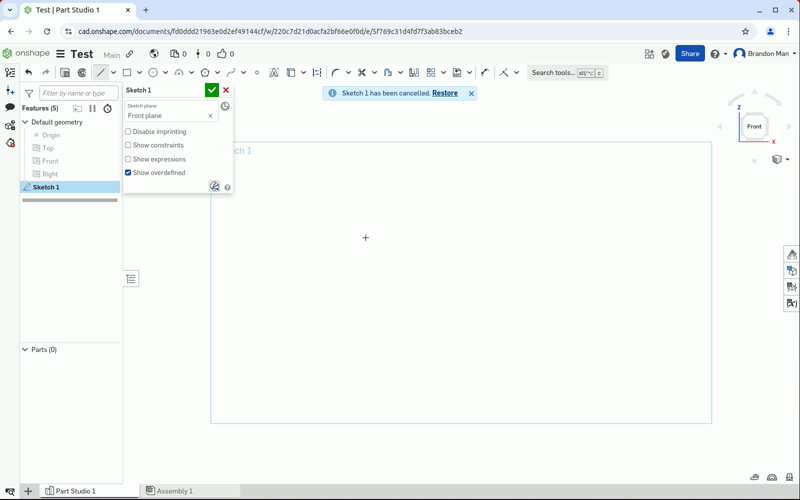
key_down(shift)
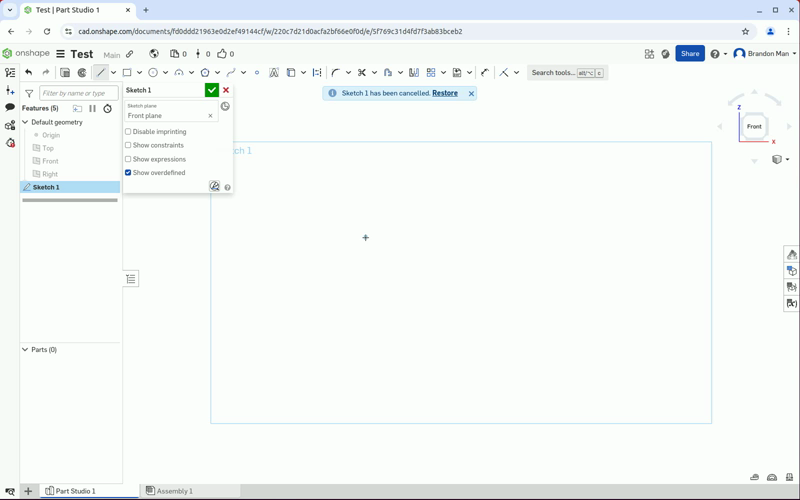
mouse_move(428, 237)
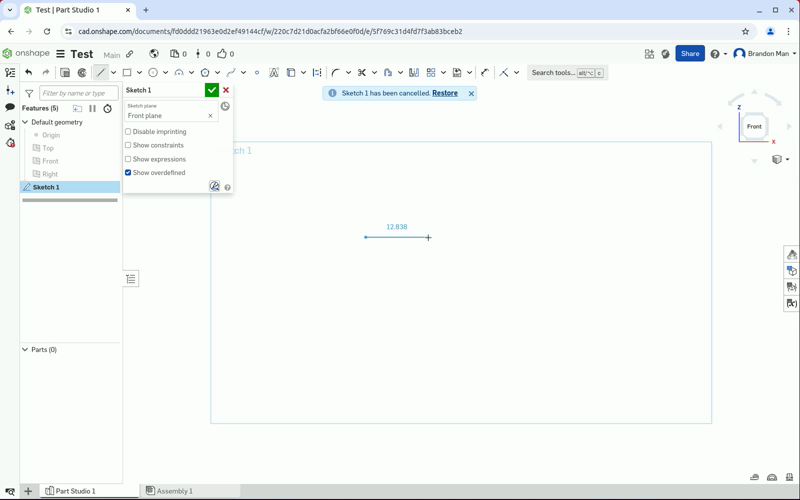
click(428, 237)
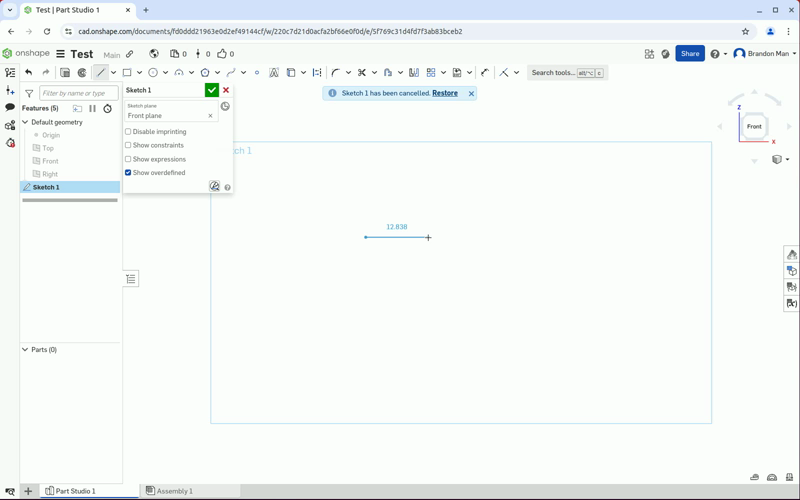
key_up(shift)
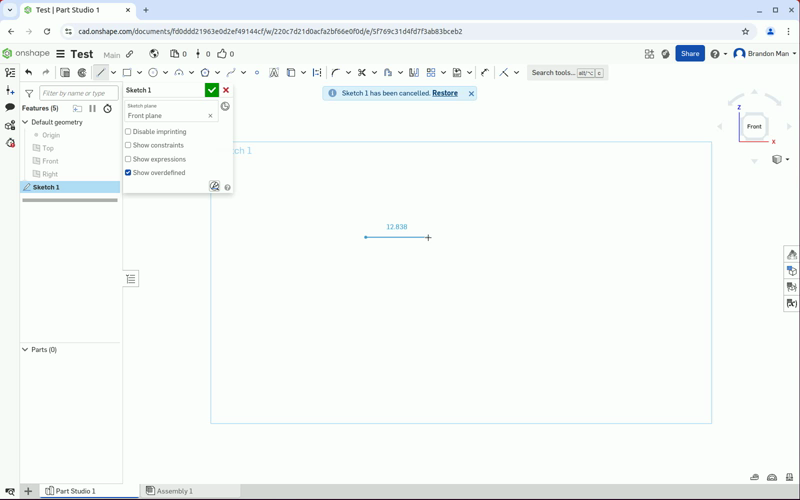
key_down(shift)
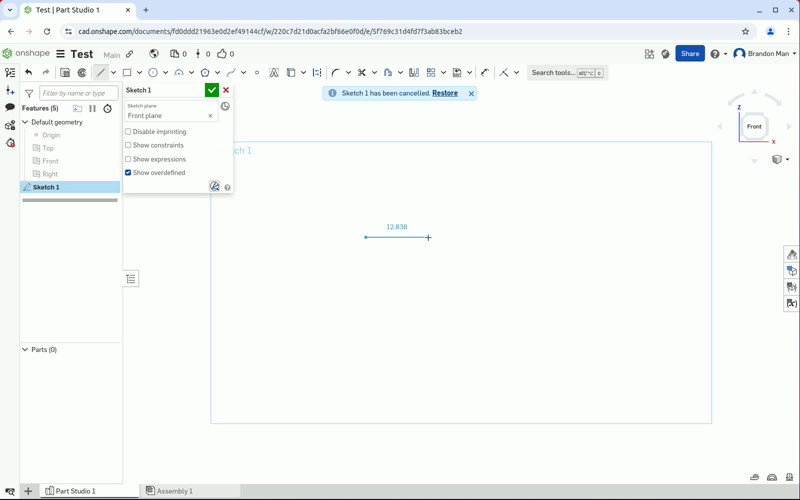
mouse_move(428, 169)
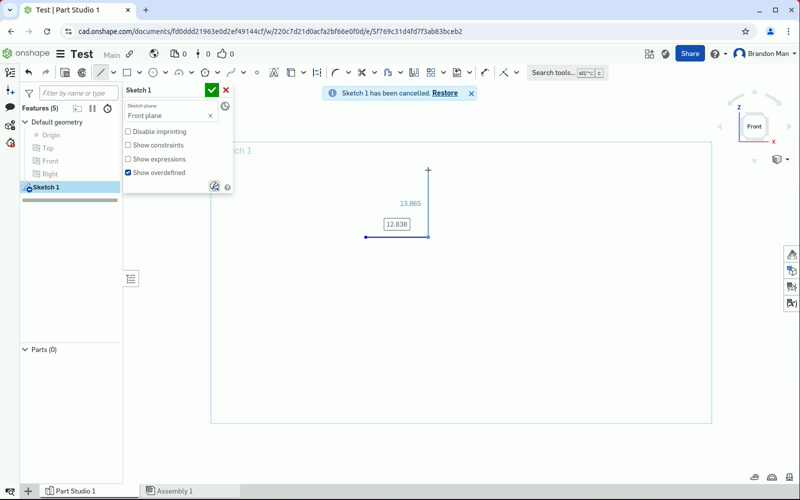
click(428, 169)
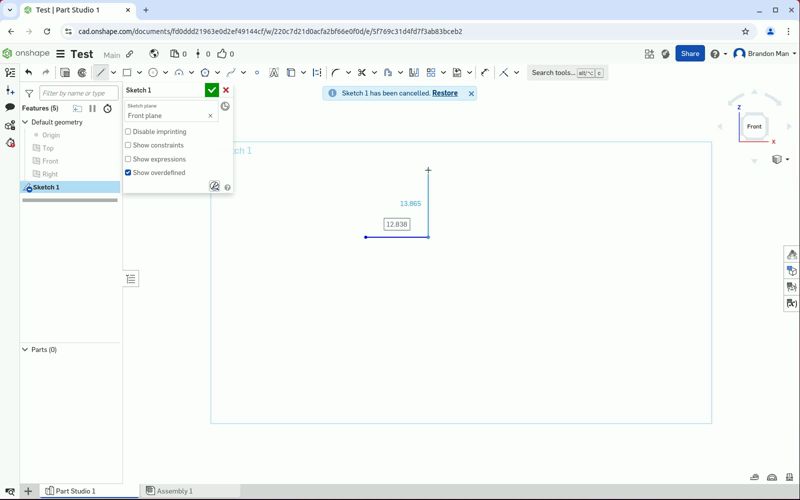
key_up(shift)
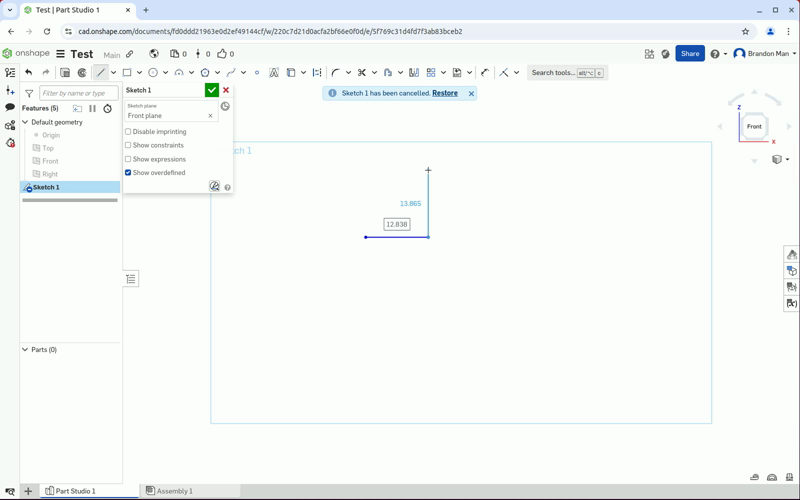
key_down(shift)
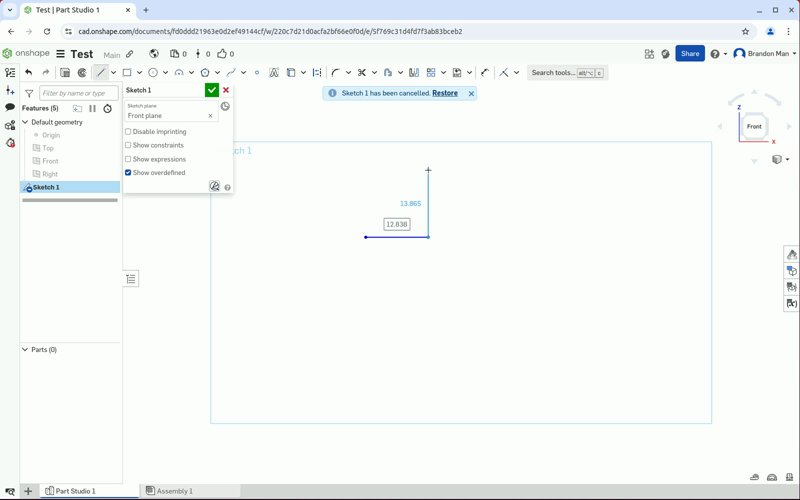
mouse_move(365, 169)
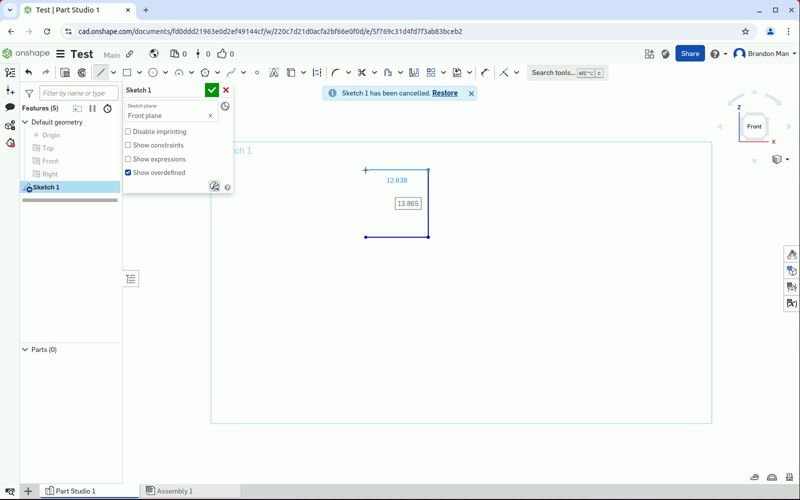
click(365, 169)
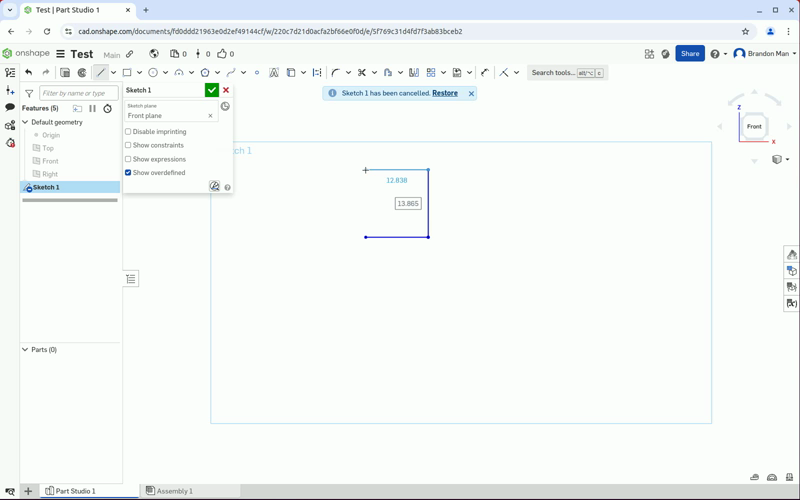
key_up(shift)
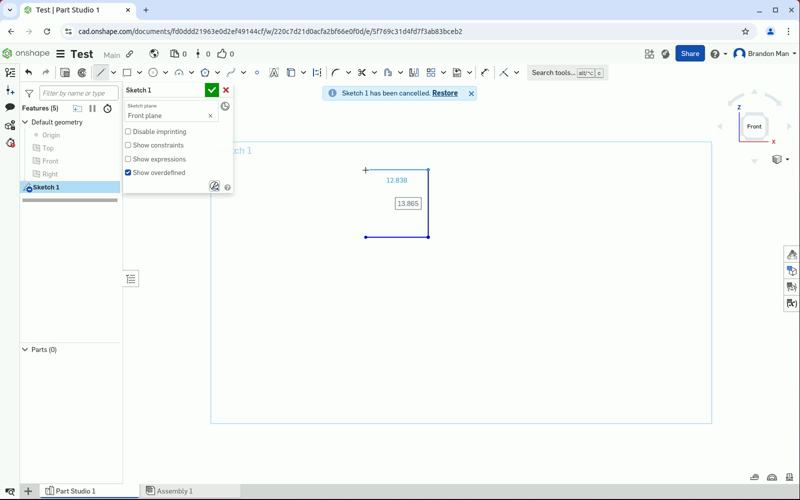
key_down(shift)
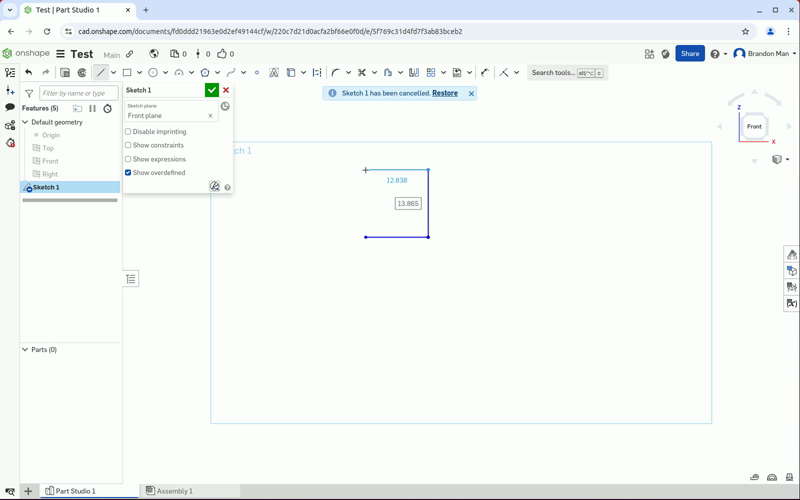
mouse_move(365, 237)
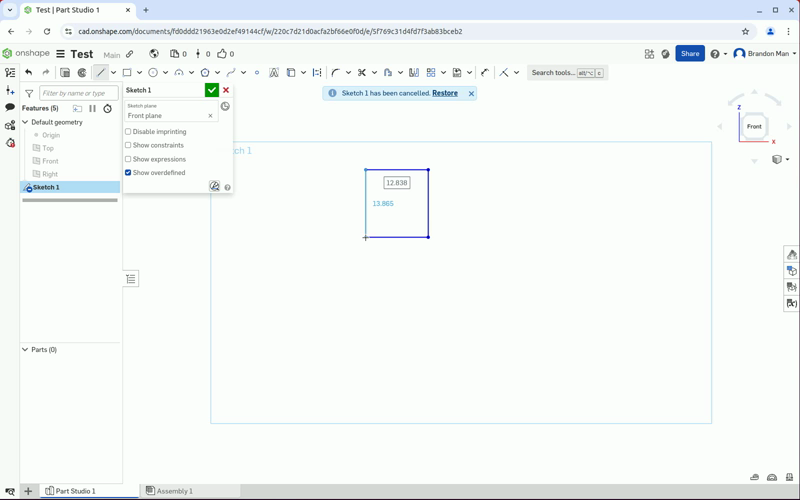
key_up(shift)
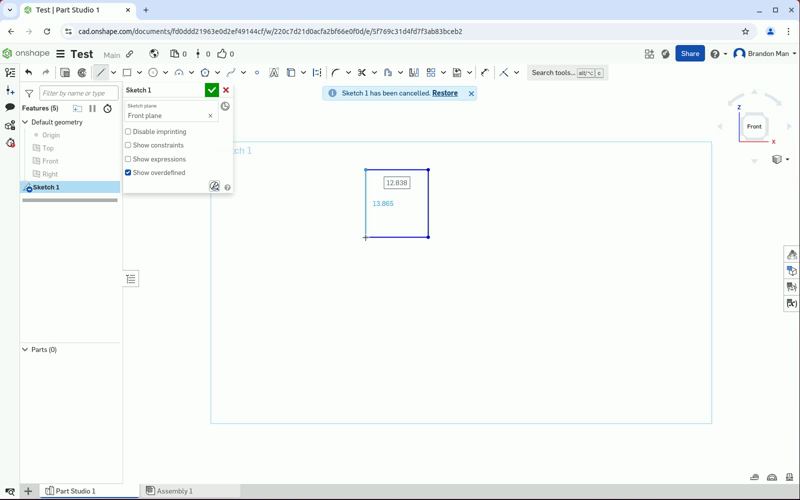
click(365, 237)
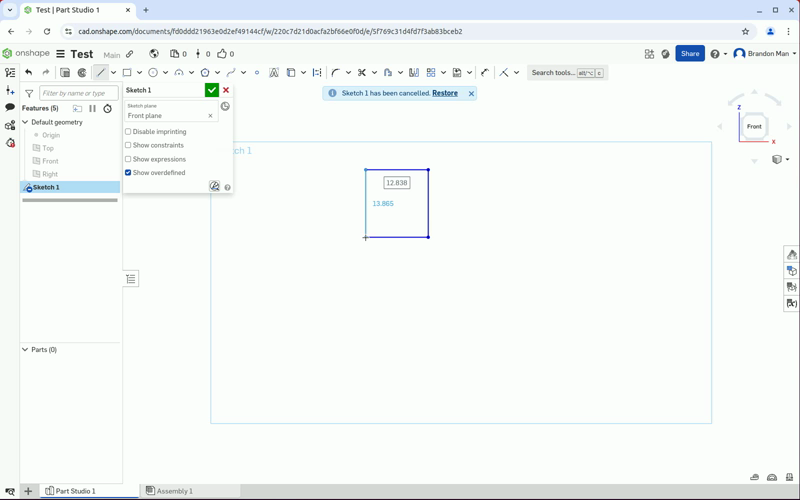
key(esc)
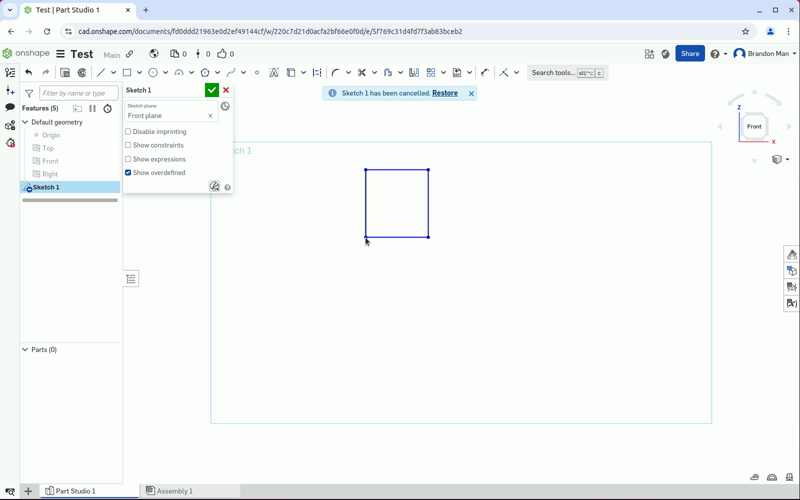
mouse_move(381, 190)
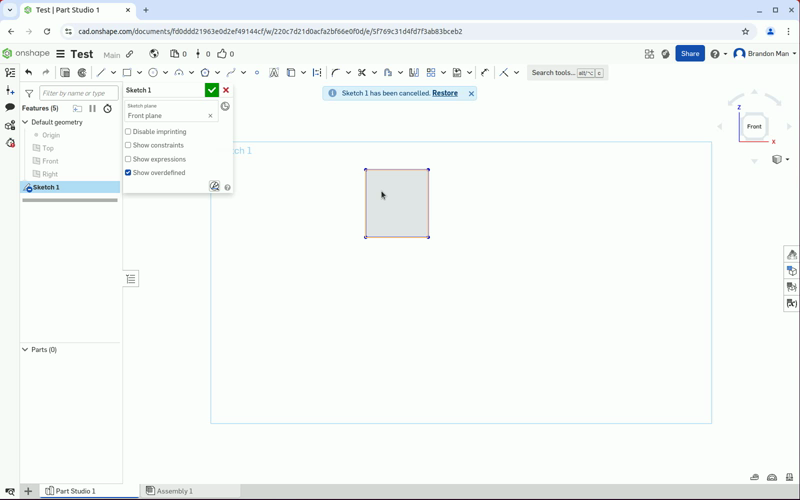
click(381, 190)
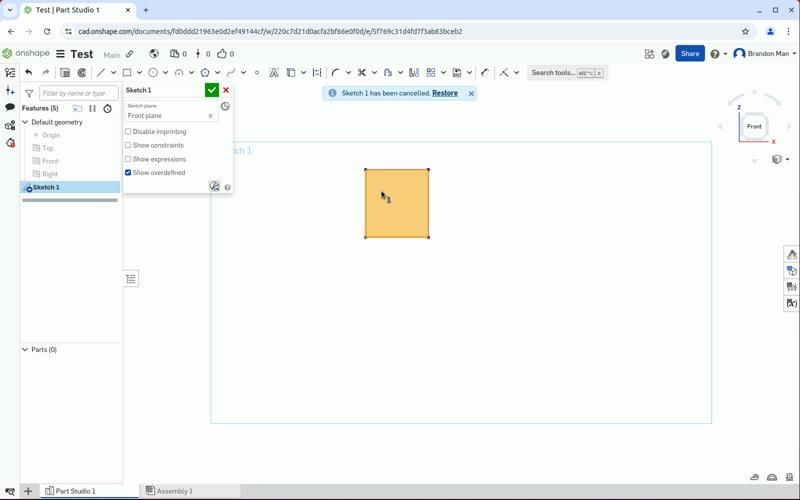
mouse_move(73, 352)
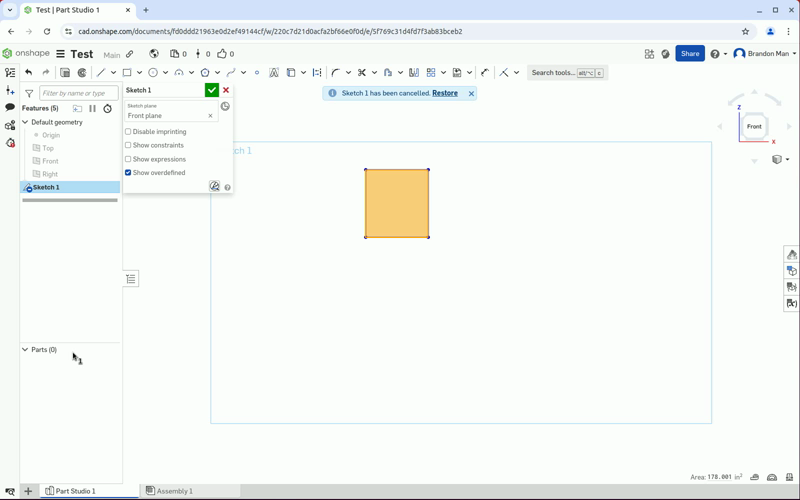
key(shift+y)
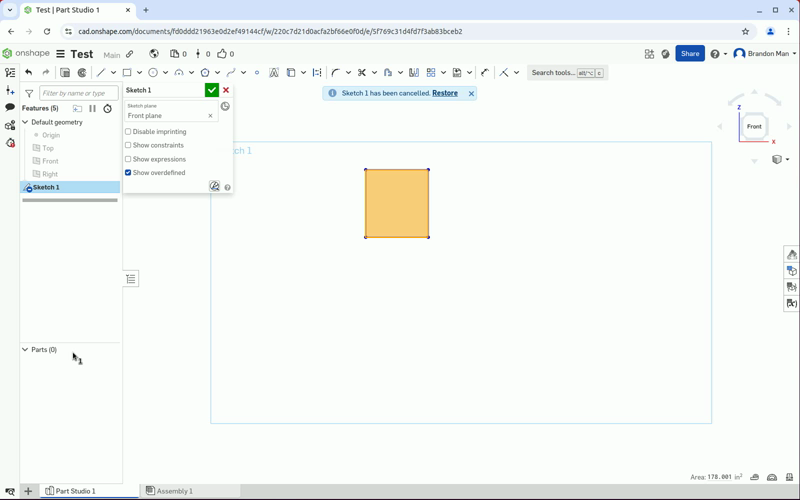
key(shift+e)
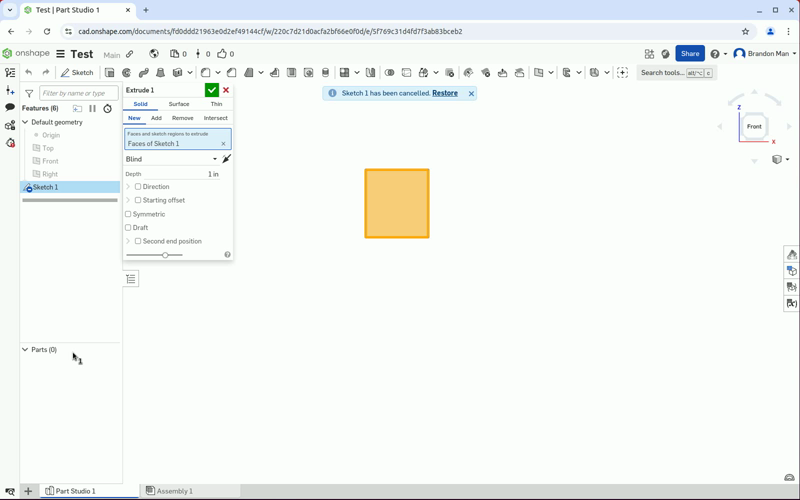
mouse_move(143, 106)
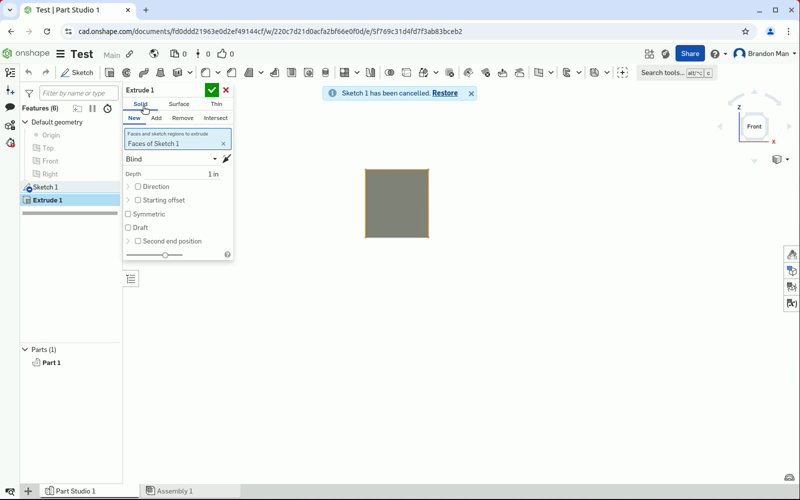
click(143, 106)
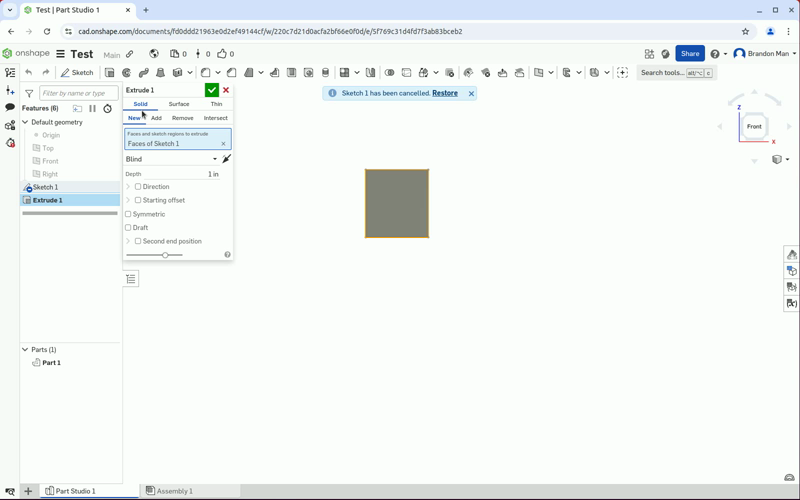
mouse_move(137, 120)
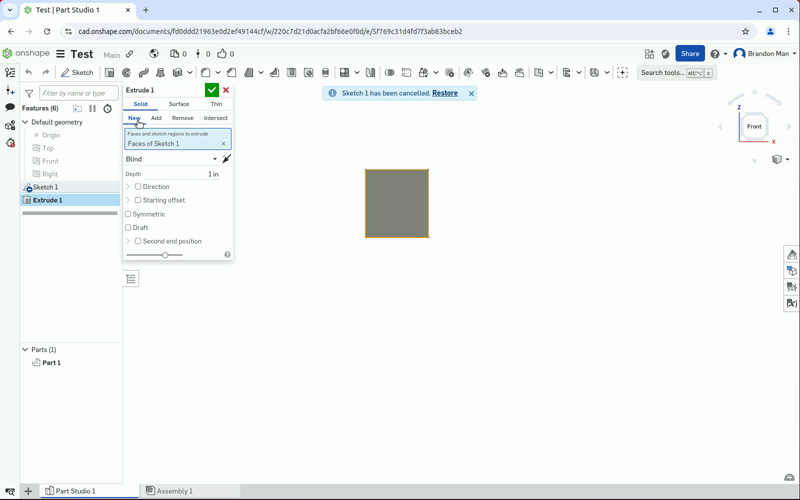
click(137, 120)
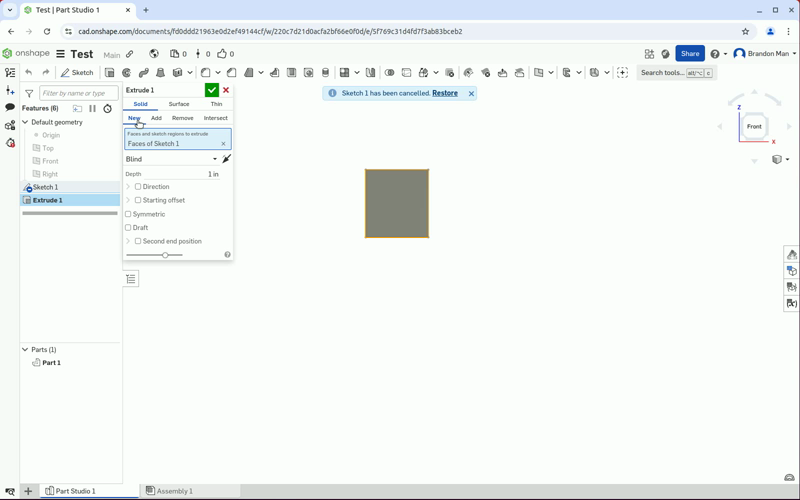
key(tab, 4)
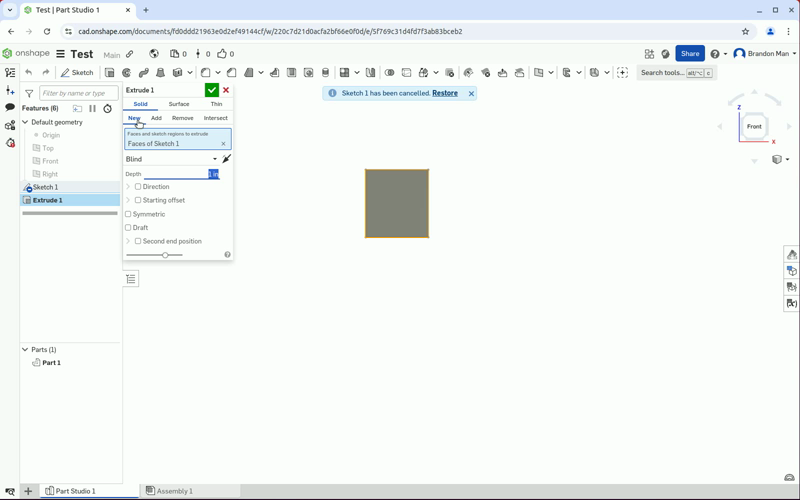
text(6.74)
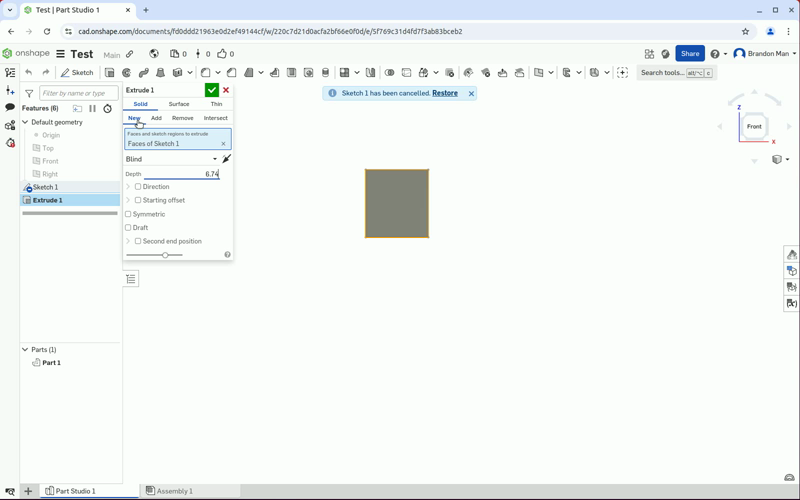
key(enter)
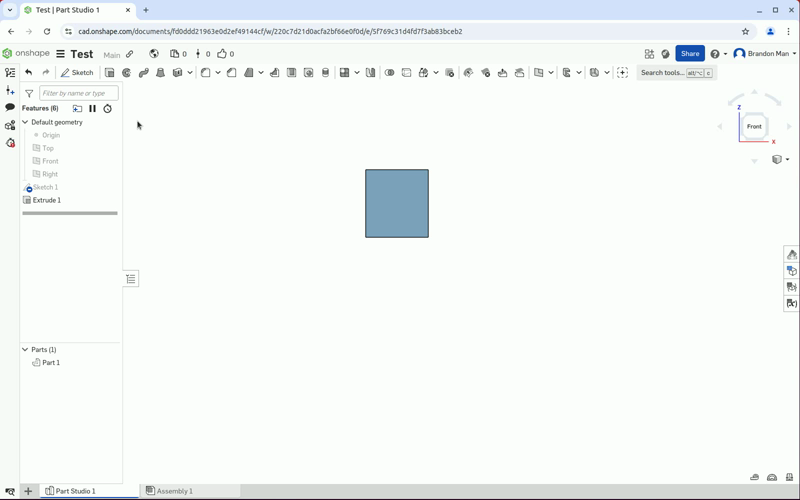
key(shift+h)
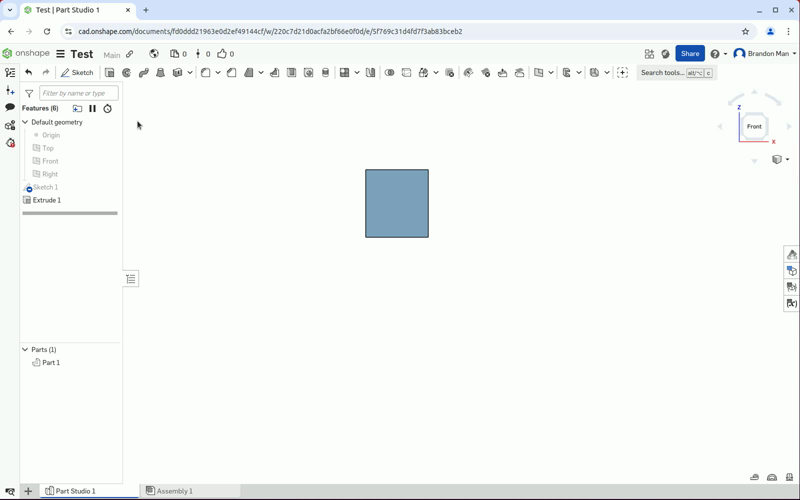
key(shift+h)
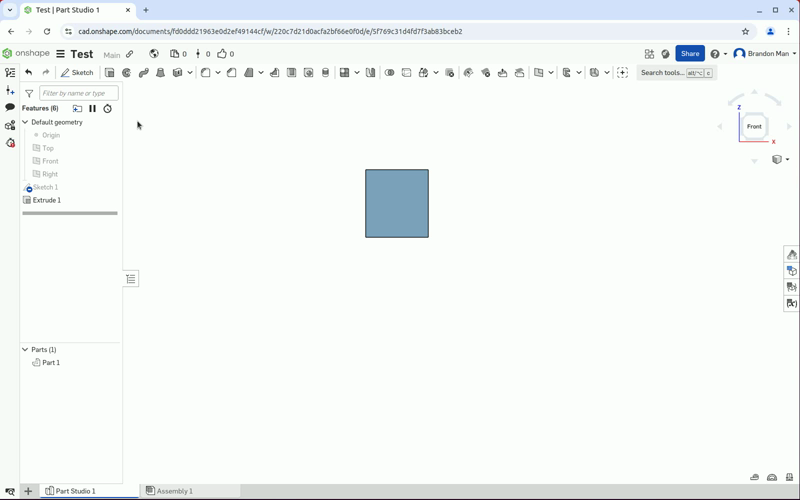
mouse_move(73, 189)
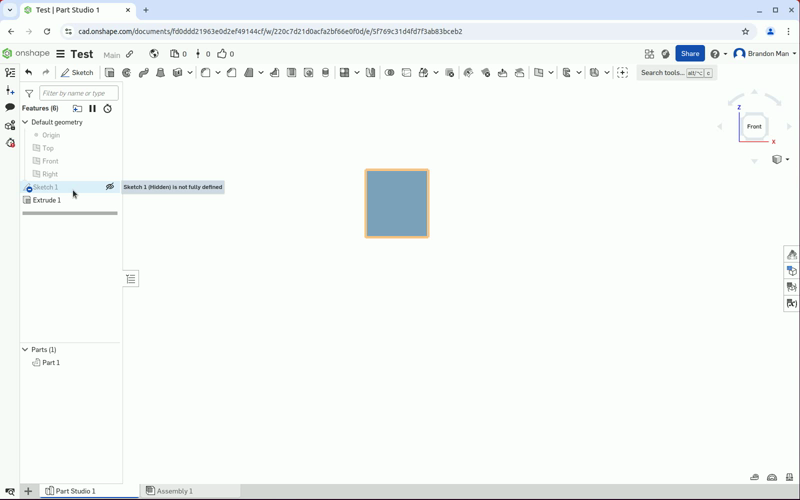
click(73, 189)
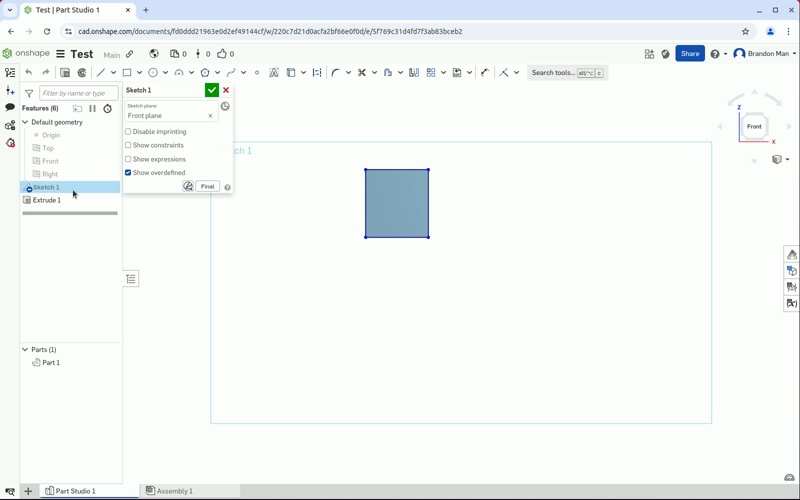
mouse_move(229, 92)
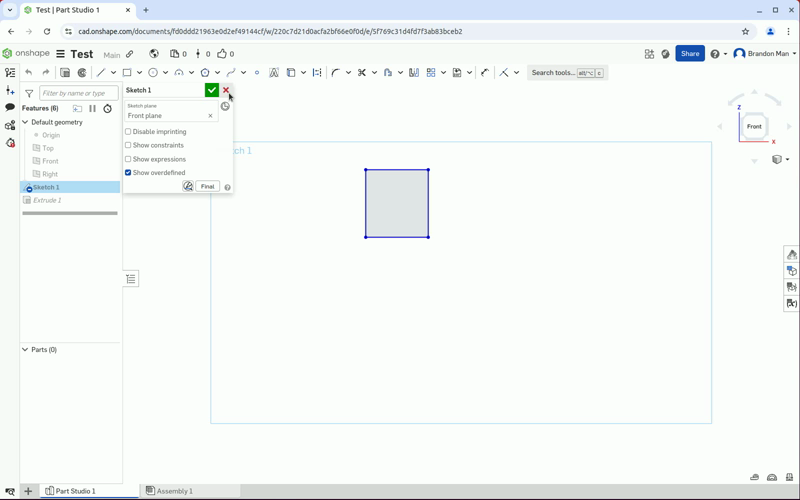
click(229, 92)
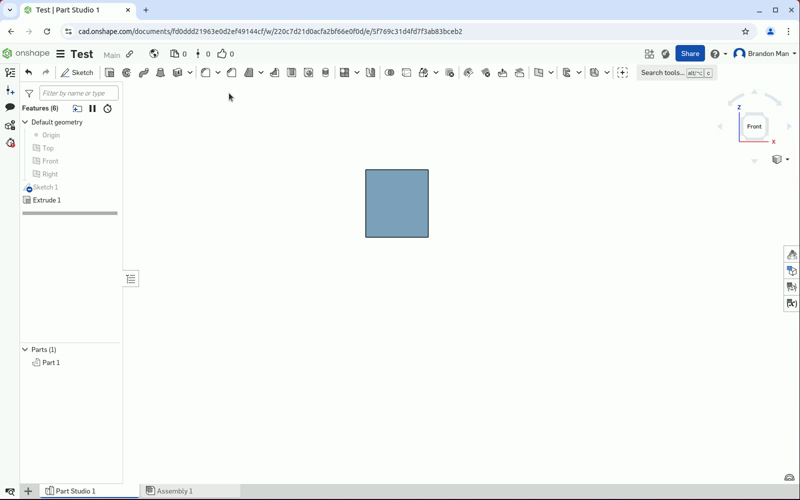
mouse_move(73, 352)
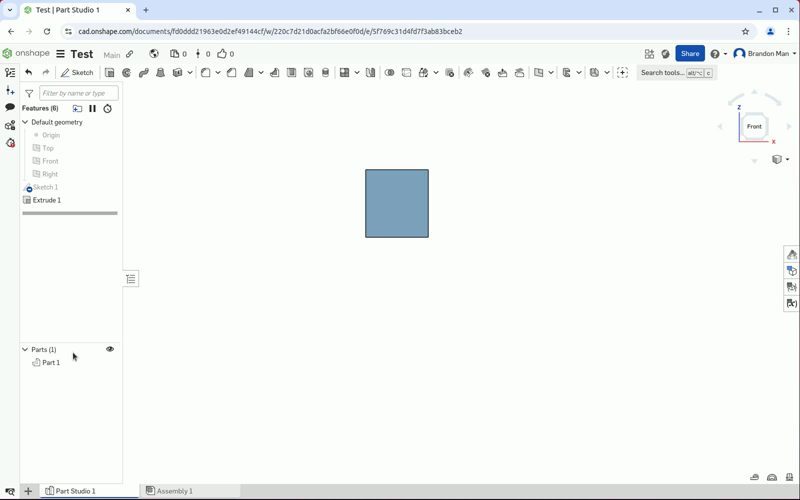
key(y)
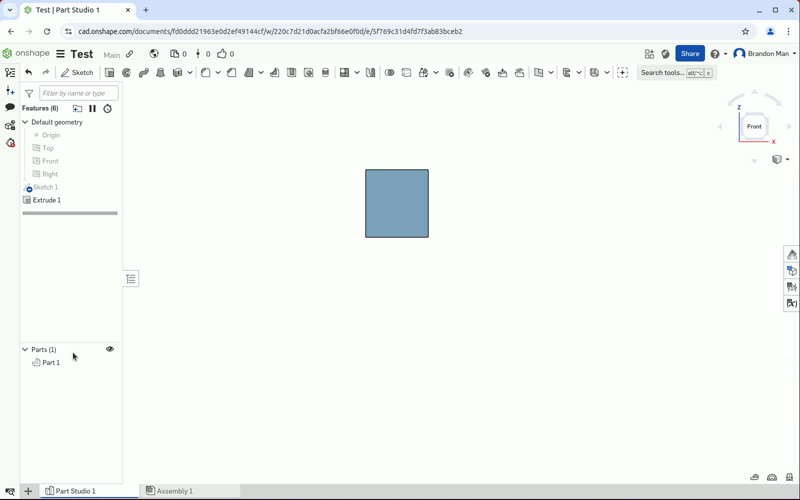
key(shift+p)
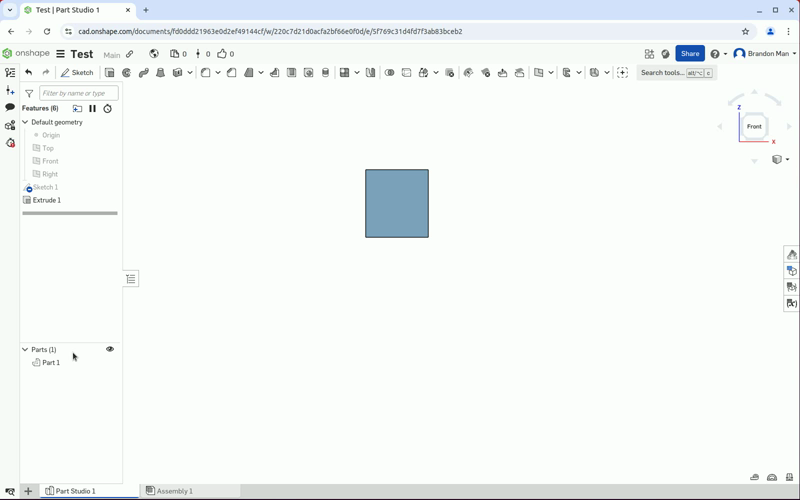
key(space)
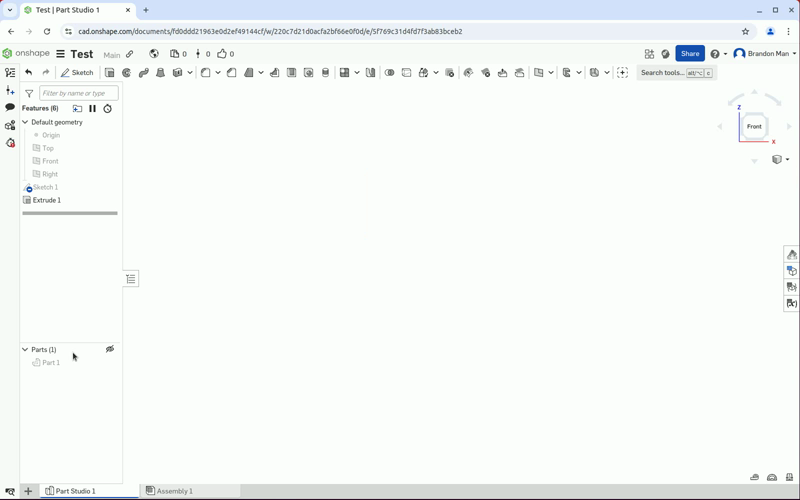
key_down(shift)
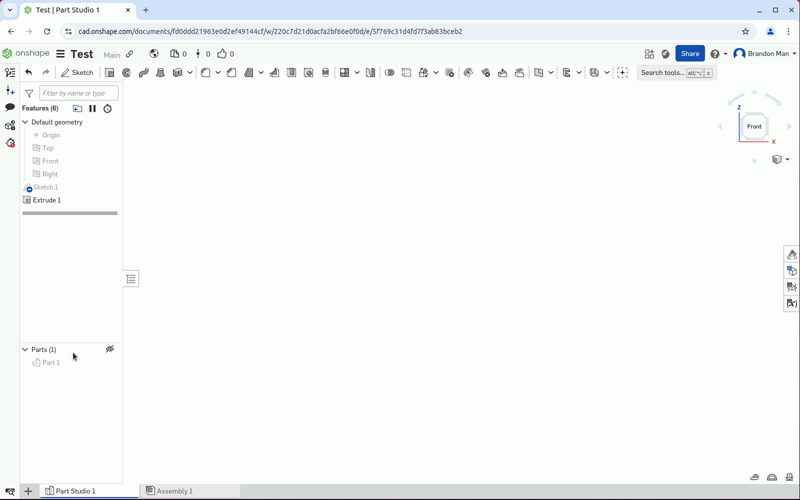
key(down)
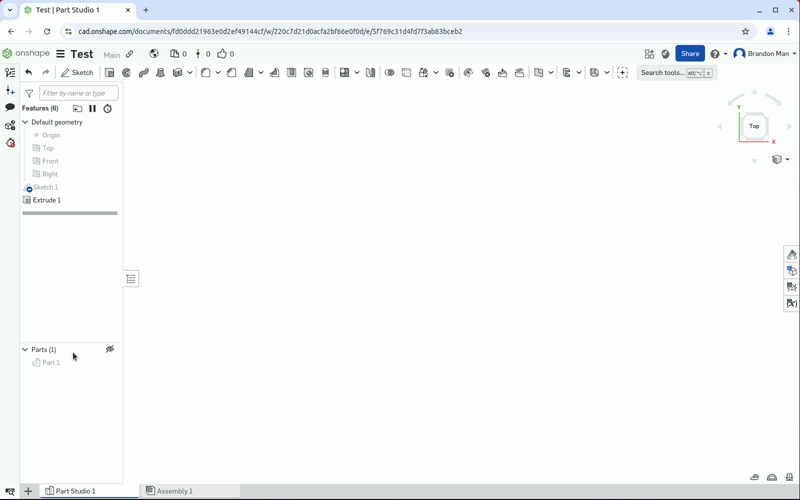
key_up(shift)
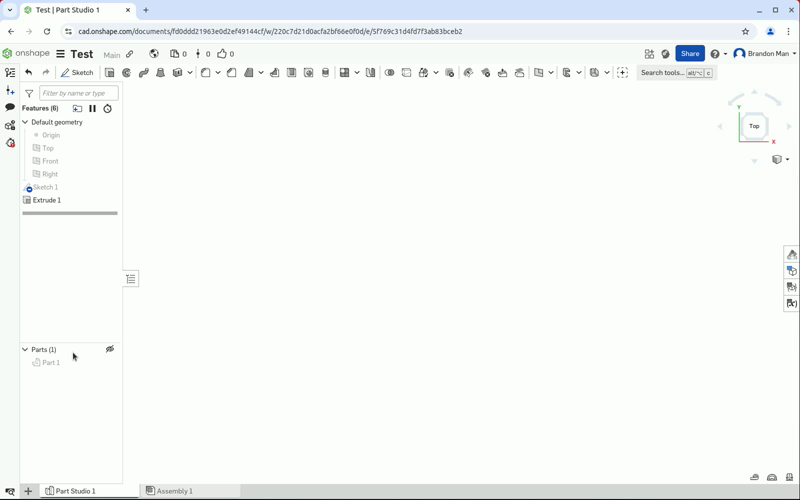
mouse_move(73, 352)
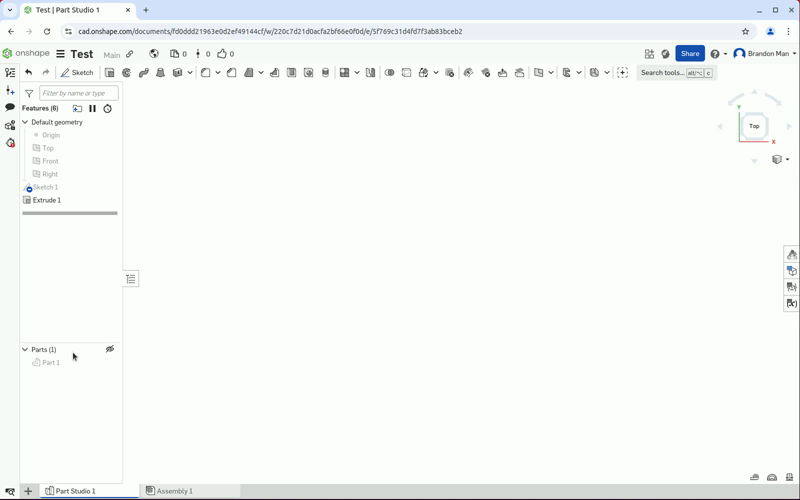
key(shift+y)
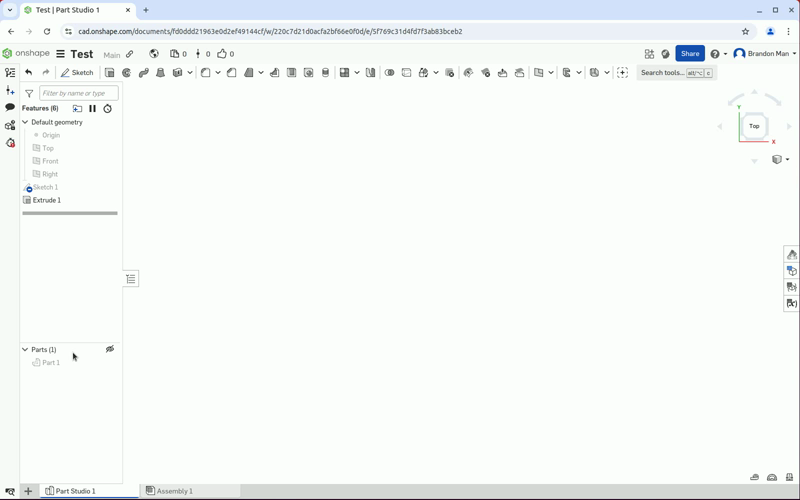
key(shift+s)
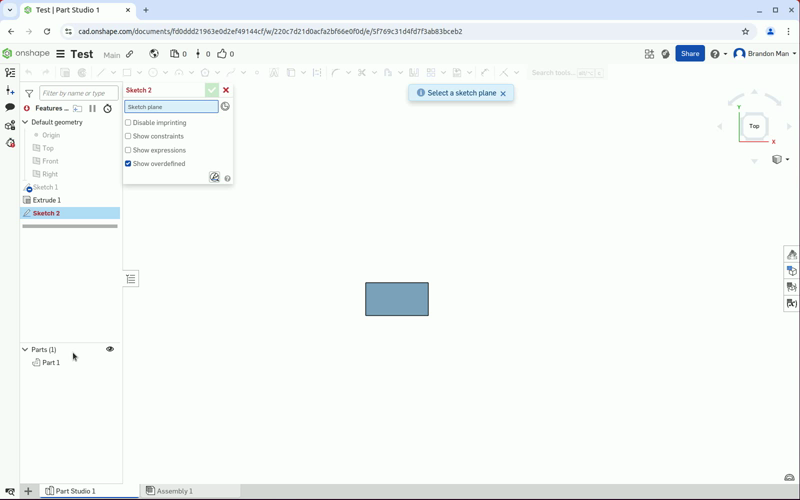
mouse_move(73, 150)
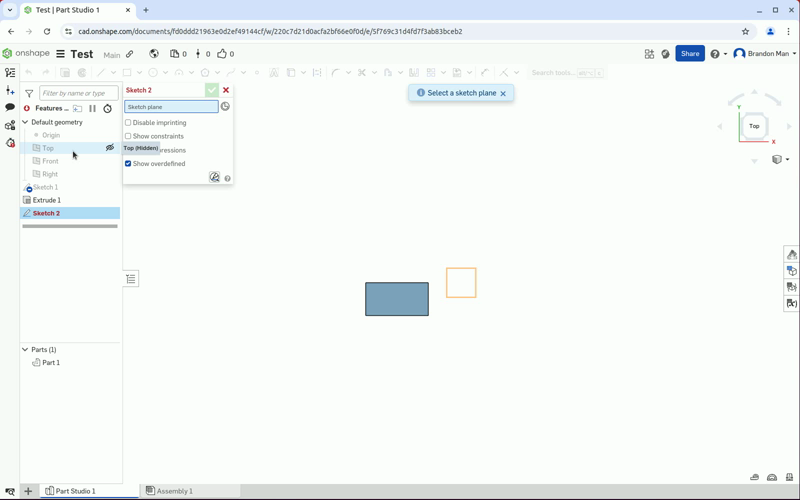
click(73, 150)
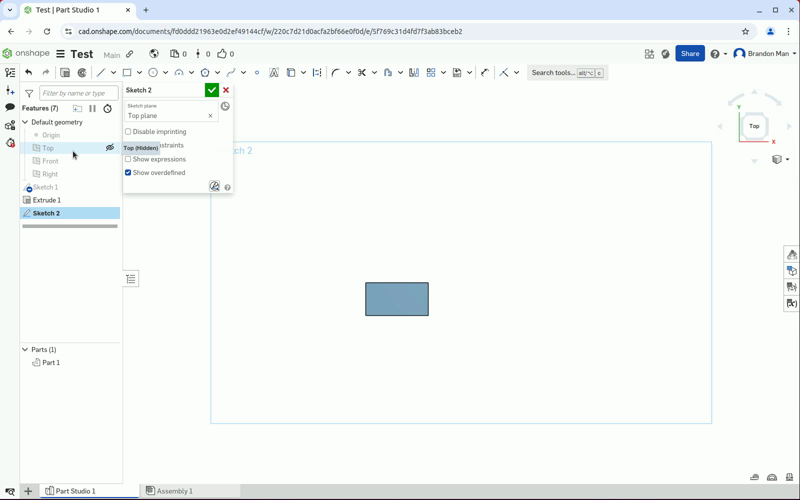
mouse_move(73, 352)
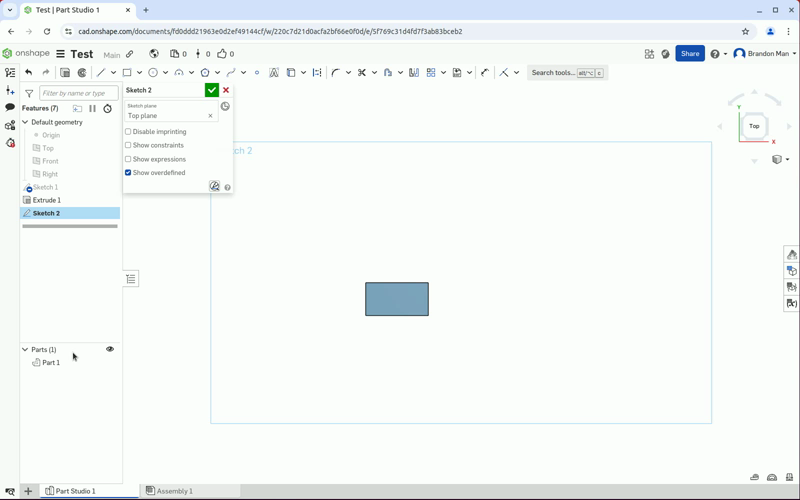
key(y)
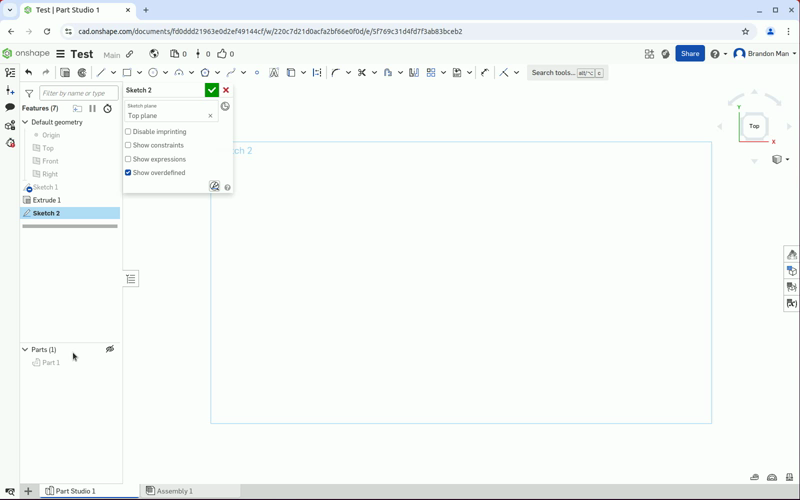
key(l)
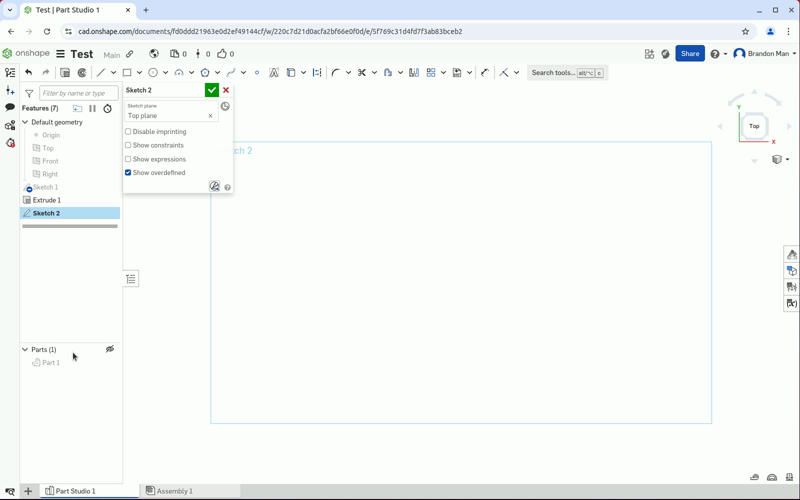
key_down(shift)
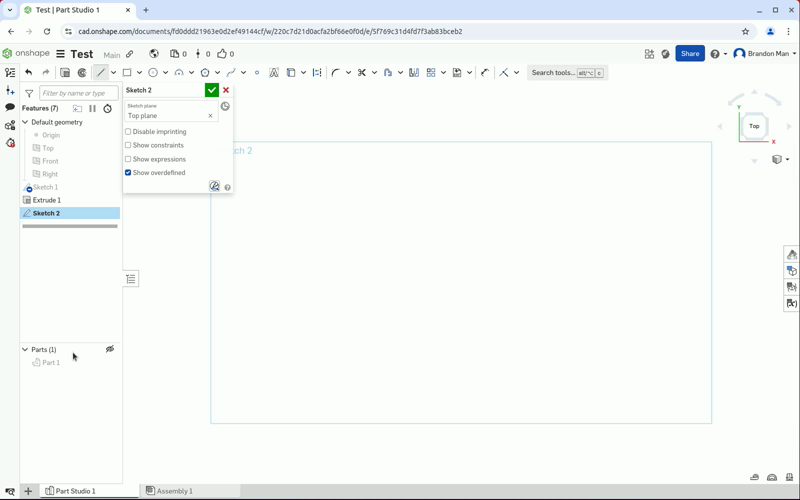
mouse_move(403, 315)
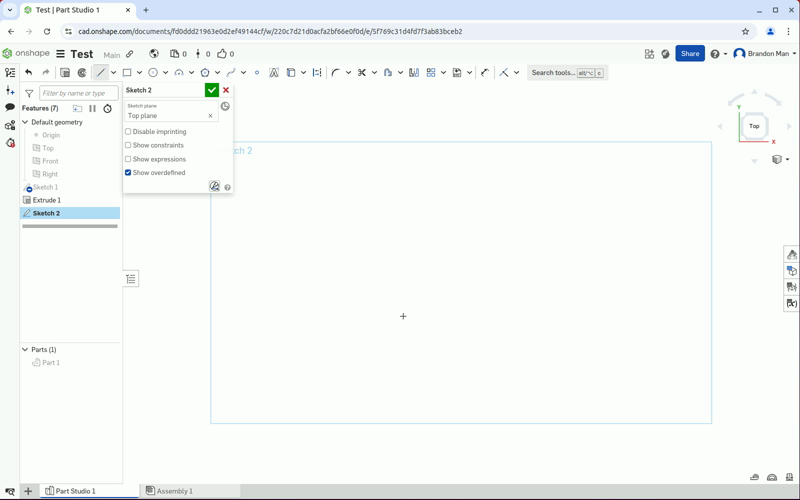
click(403, 315)
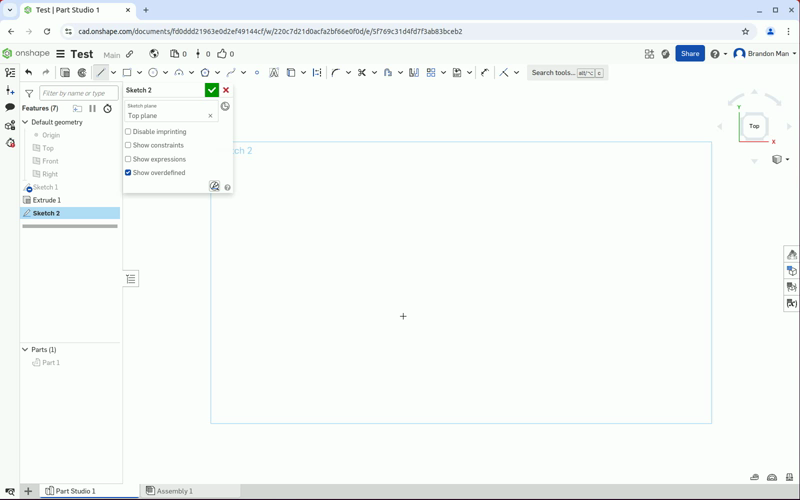
key_up(shift)
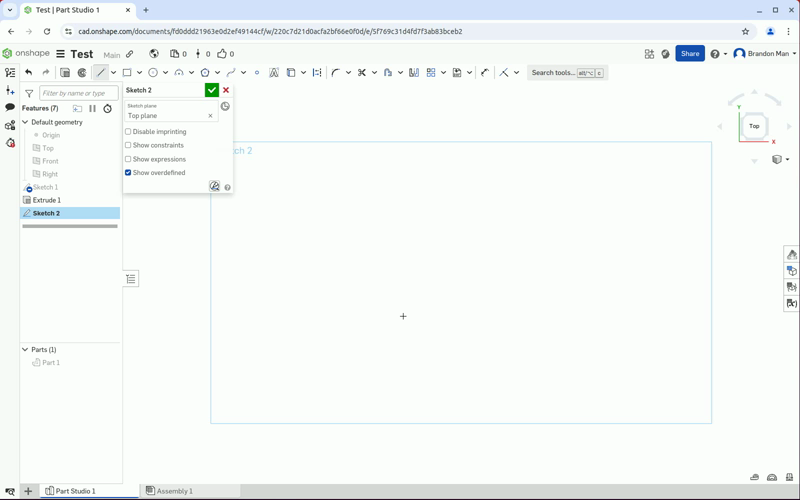
key_down(shift)
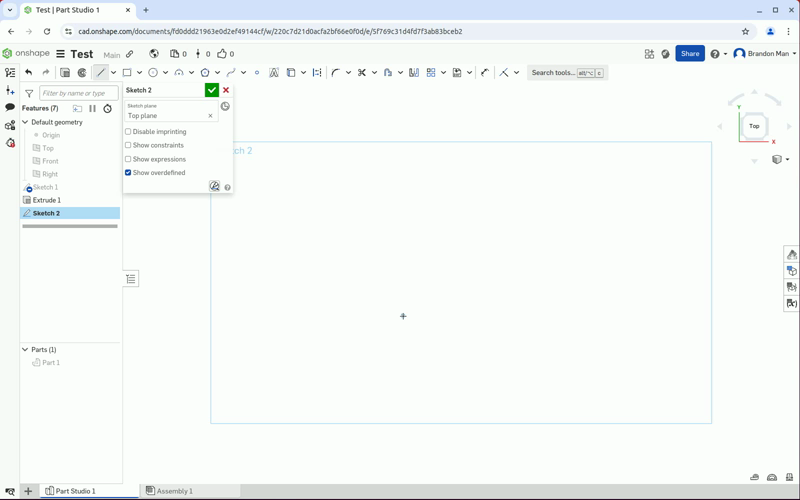
mouse_move(433, 315)
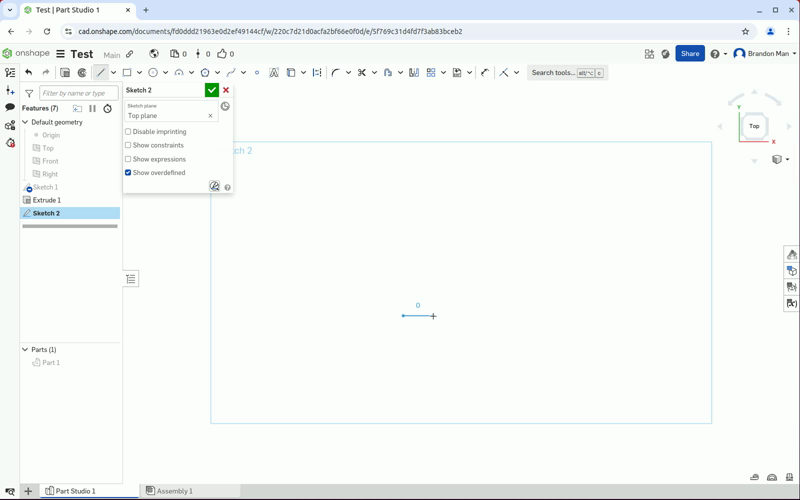
mouse_move(408, 315)
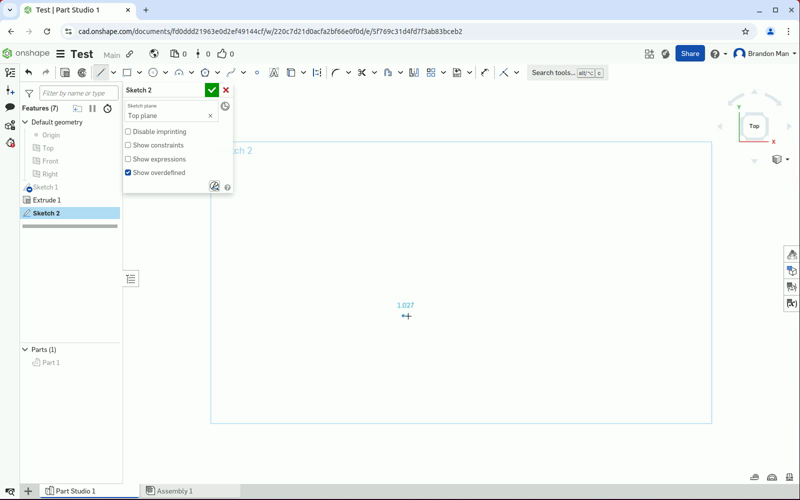
scroll(6)
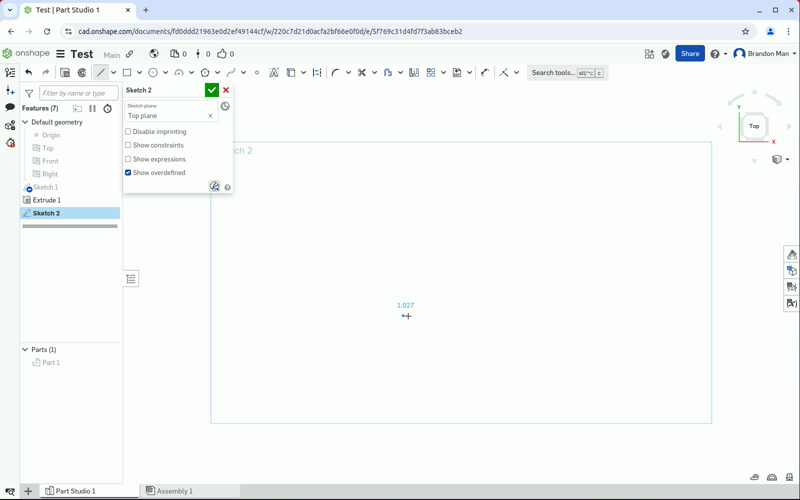
scroll(6)
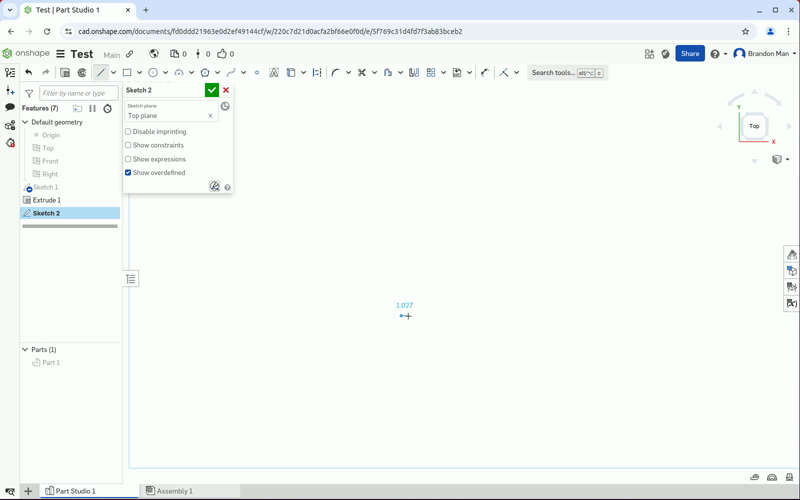
scroll(6)
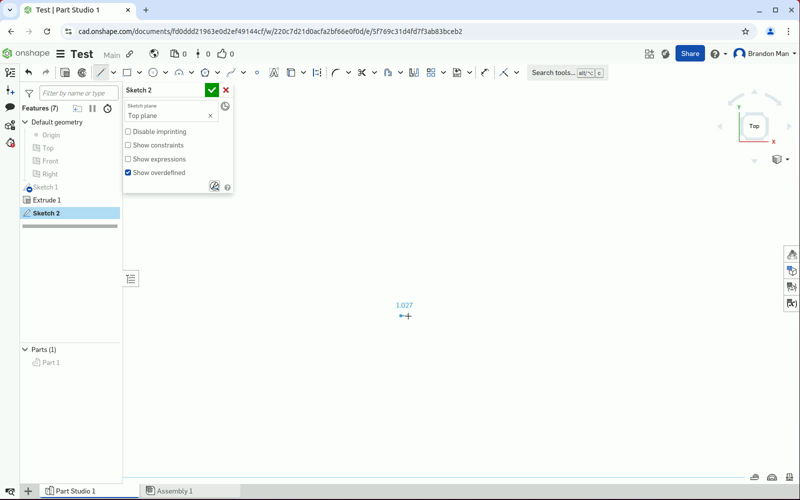
scroll(6)
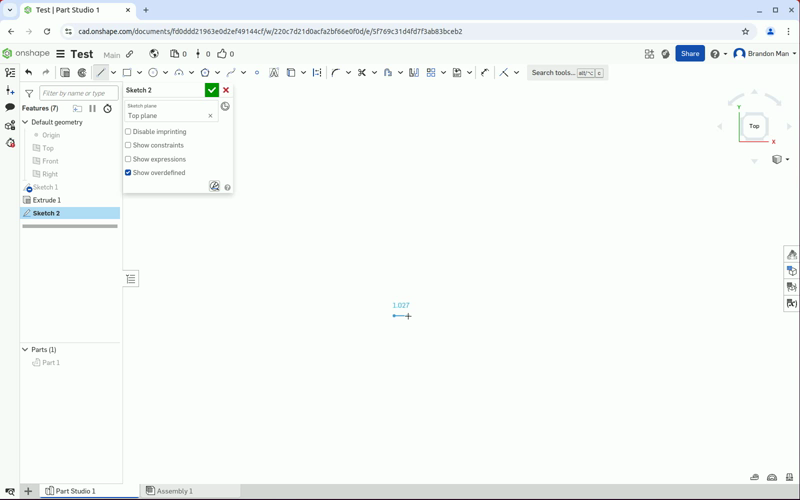
scroll(6)
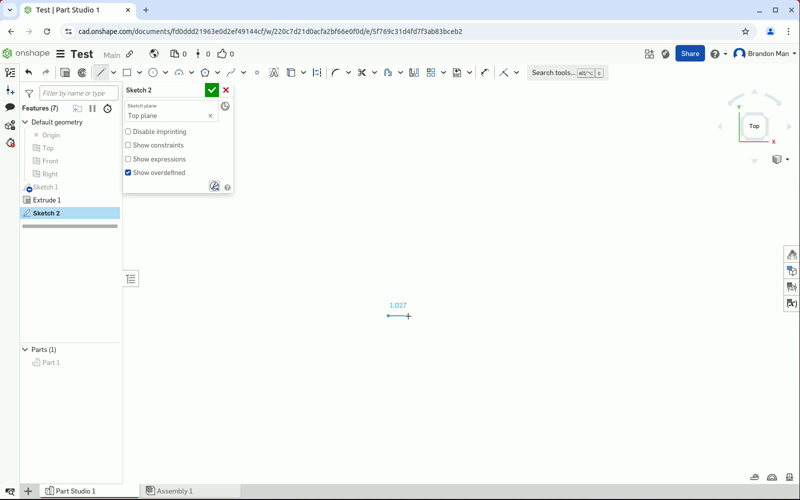
scroll(6)
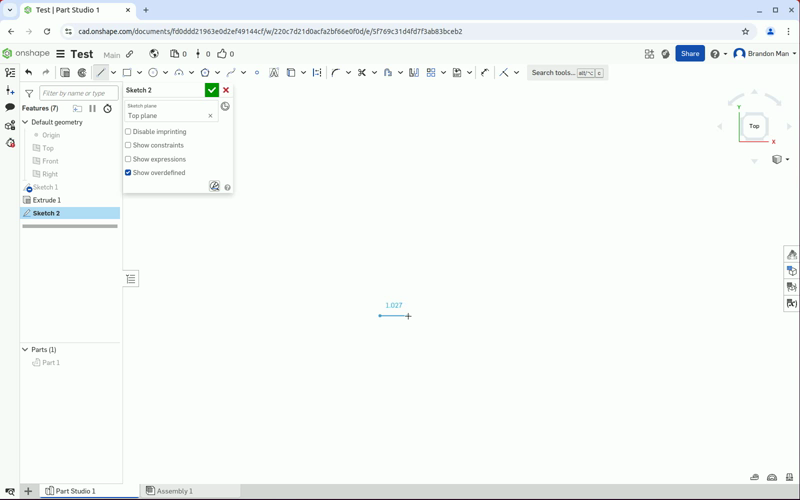
scroll(6)
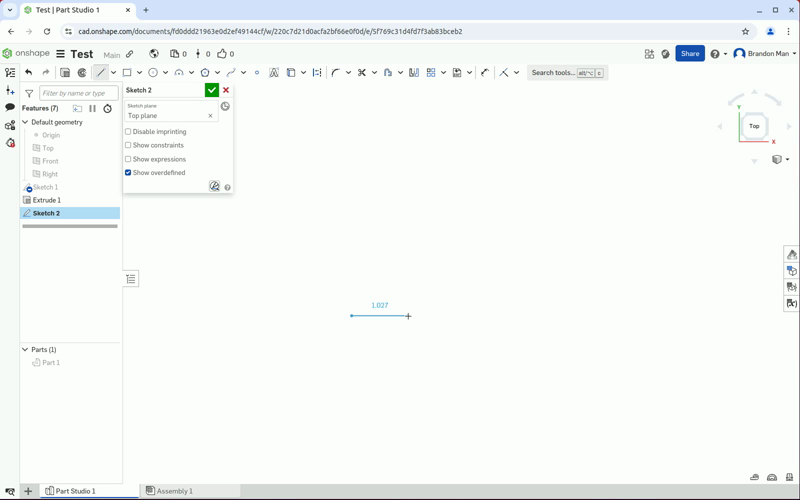
click(408, 315)
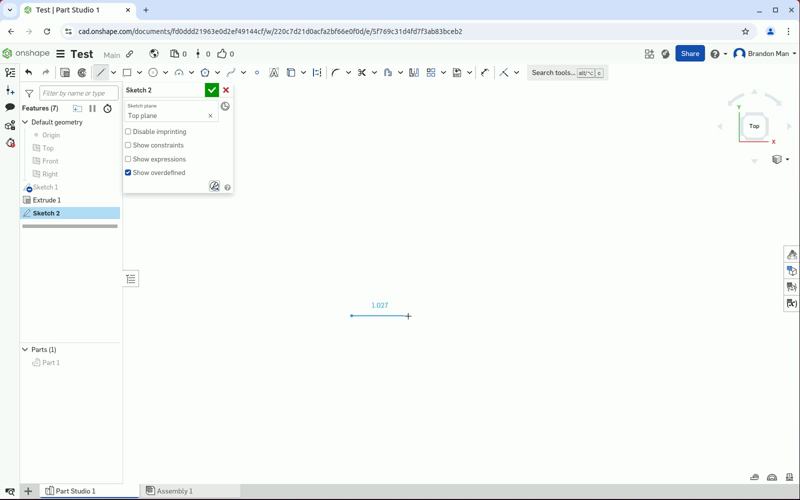
scroll(-6)
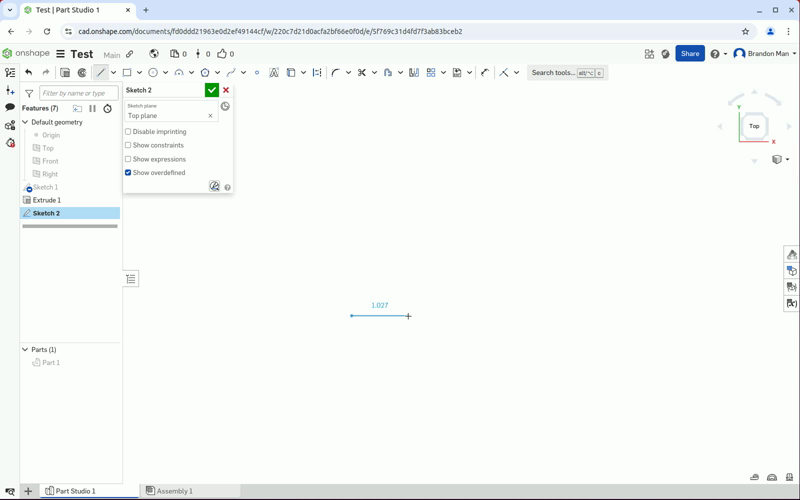
scroll(-6)
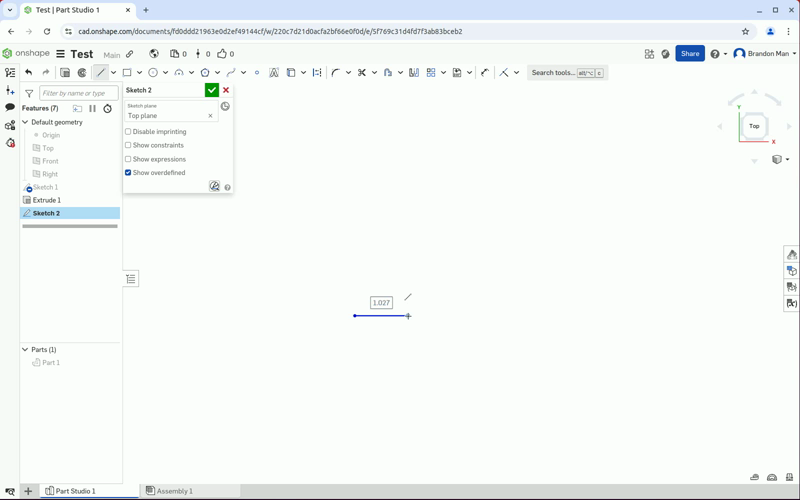
scroll(-6)
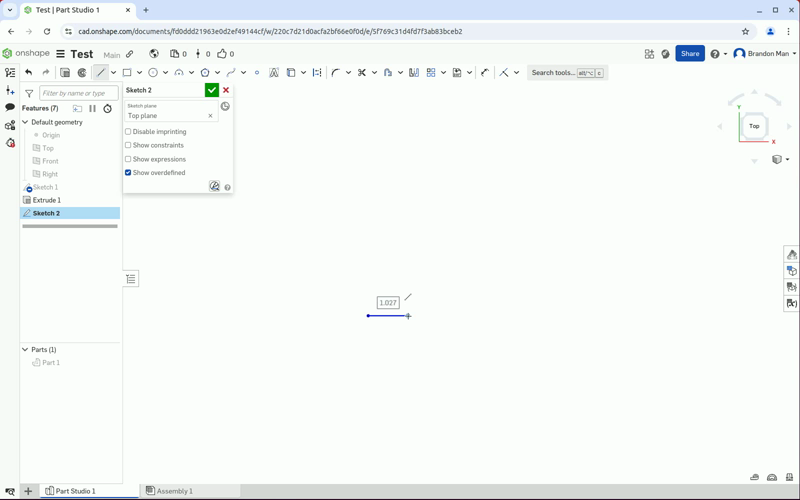
scroll(-6)
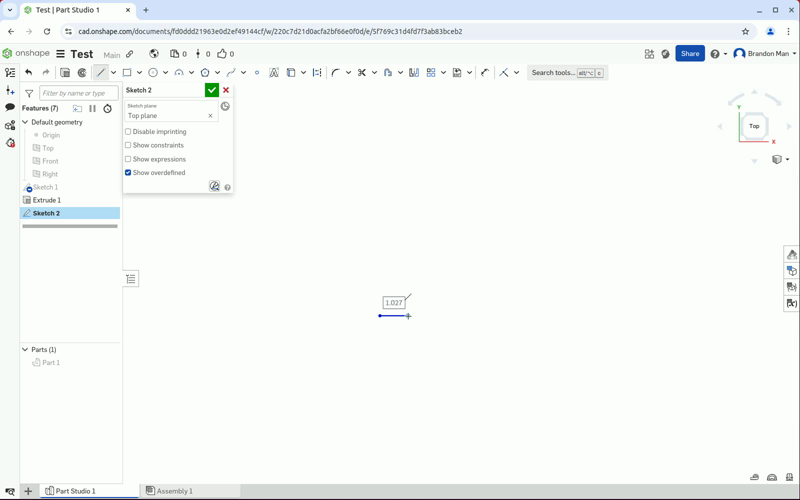
scroll(-6)
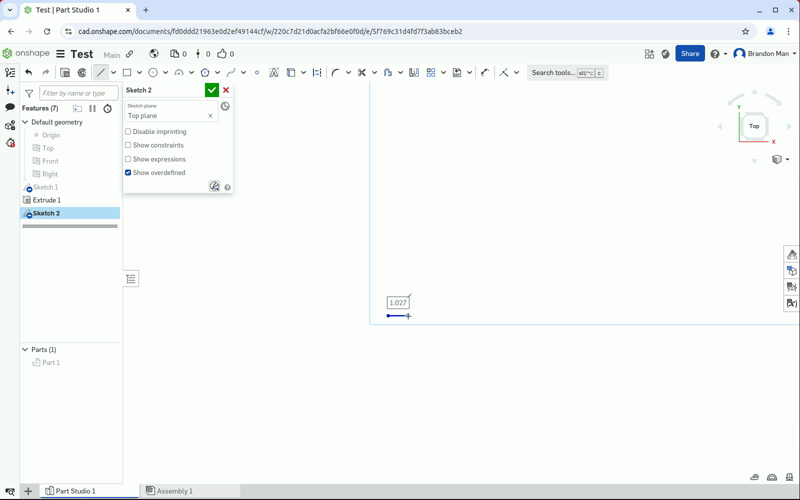
scroll(-6)
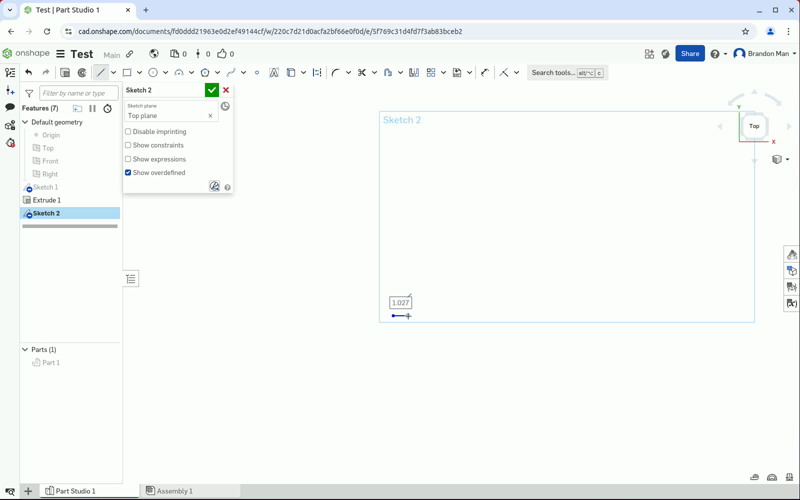
scroll(-6)
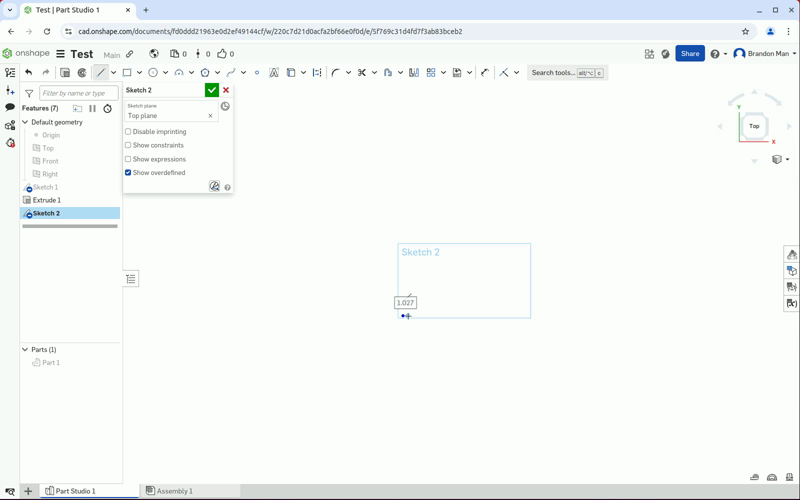
key_up(shift)
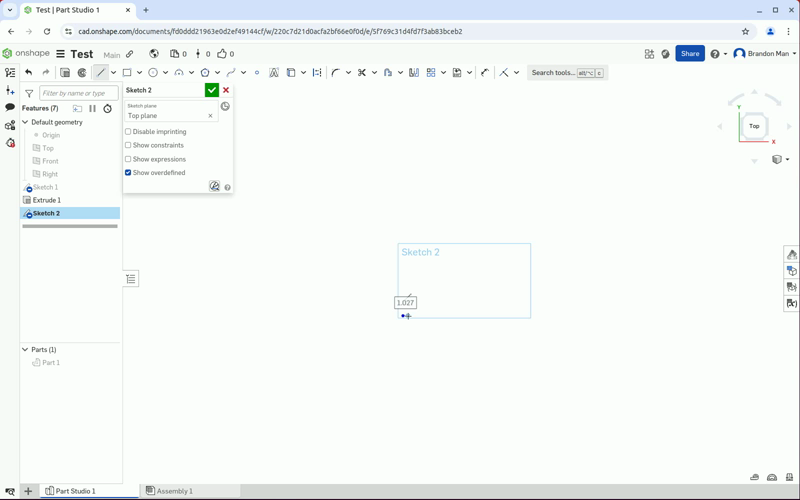
key_down(shift)
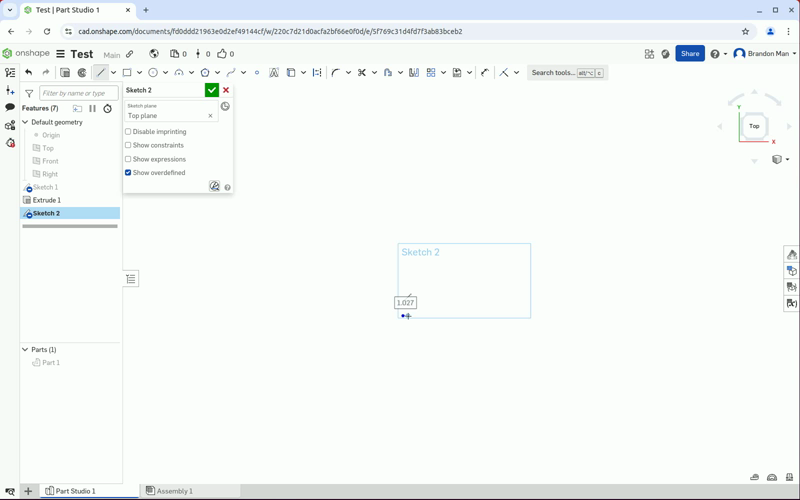
mouse_move(438, 315)
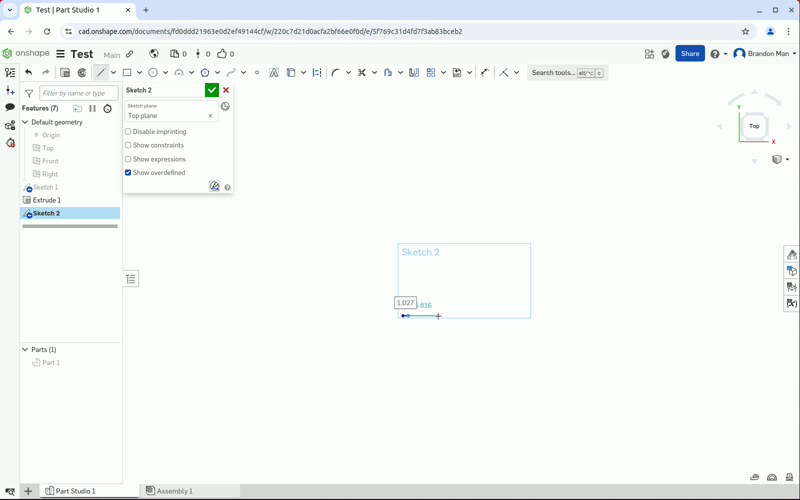
mouse_move(408, 282)
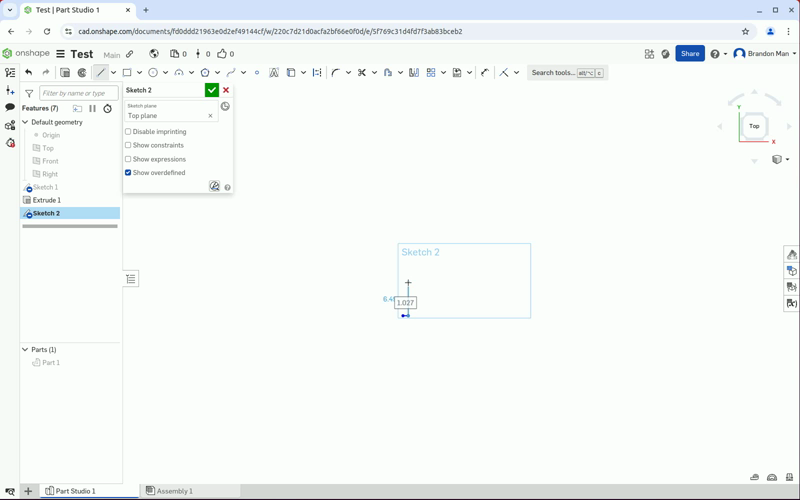
click(408, 282)
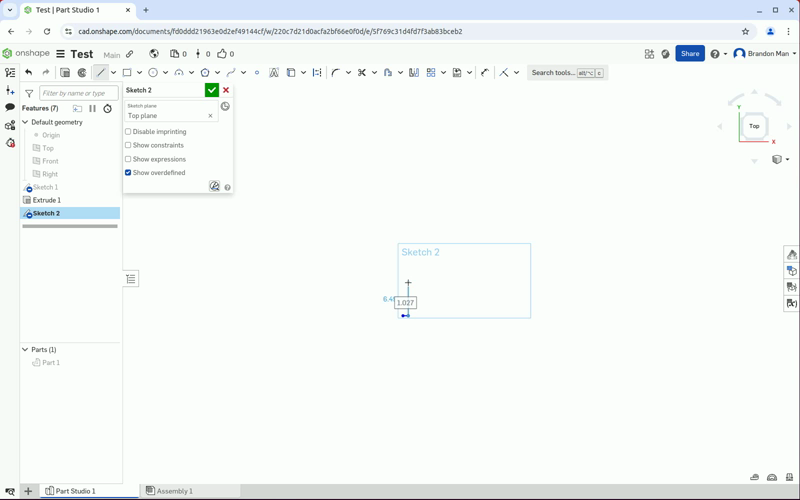
key_up(shift)
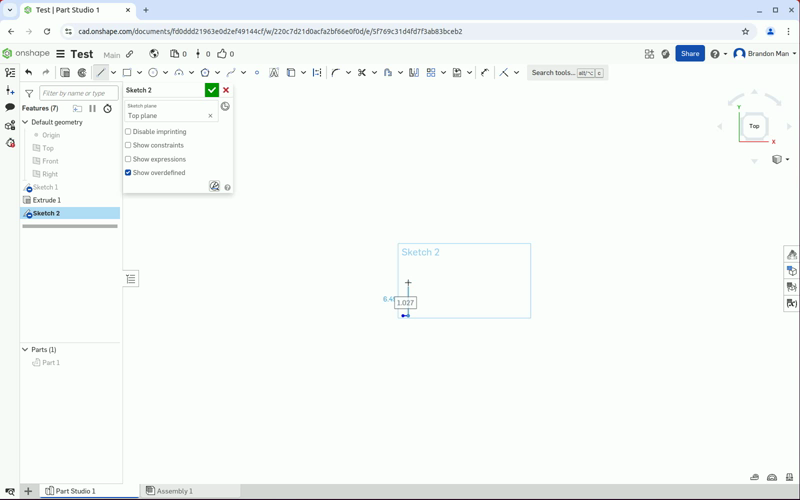
key_down(shift)
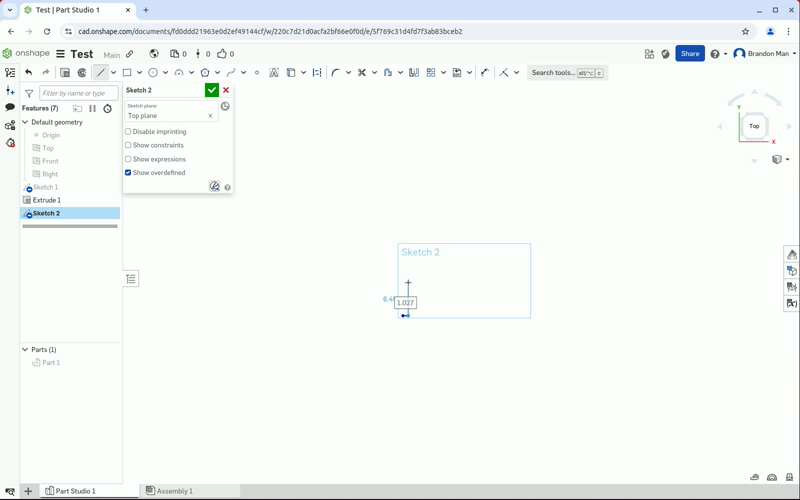
mouse_move(438, 282)
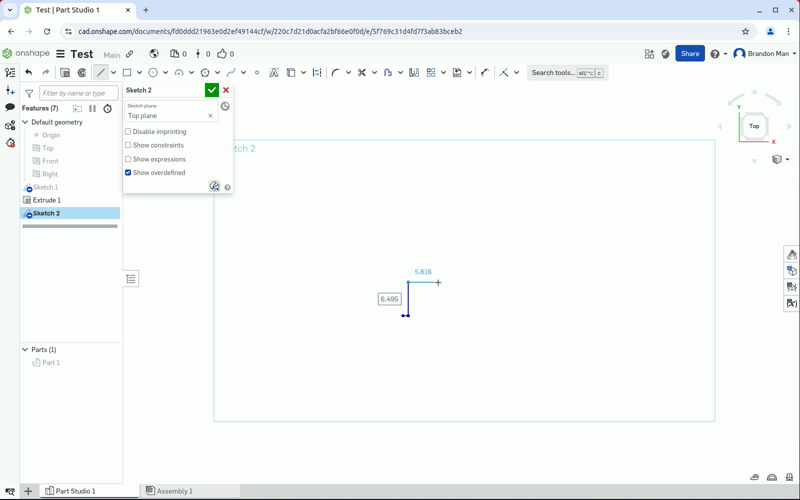
mouse_move(403, 282)
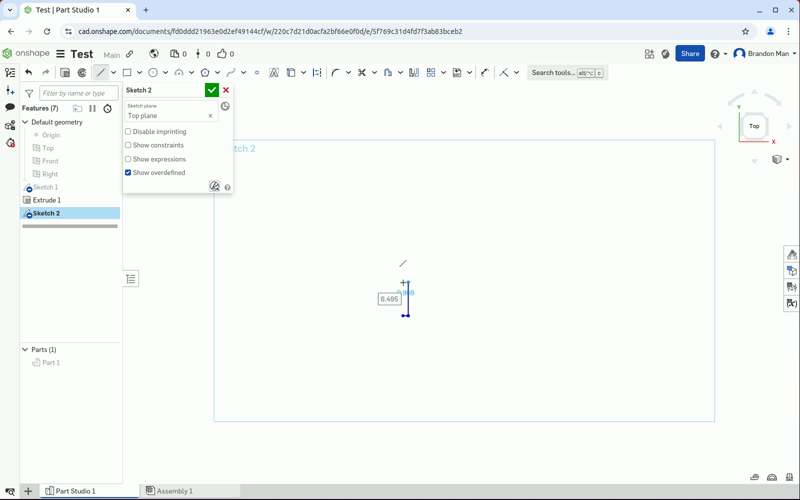
scroll(6)
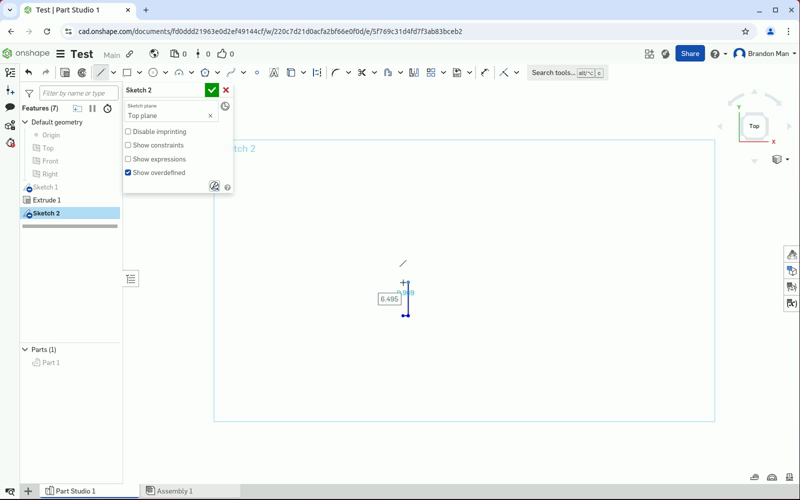
scroll(6)
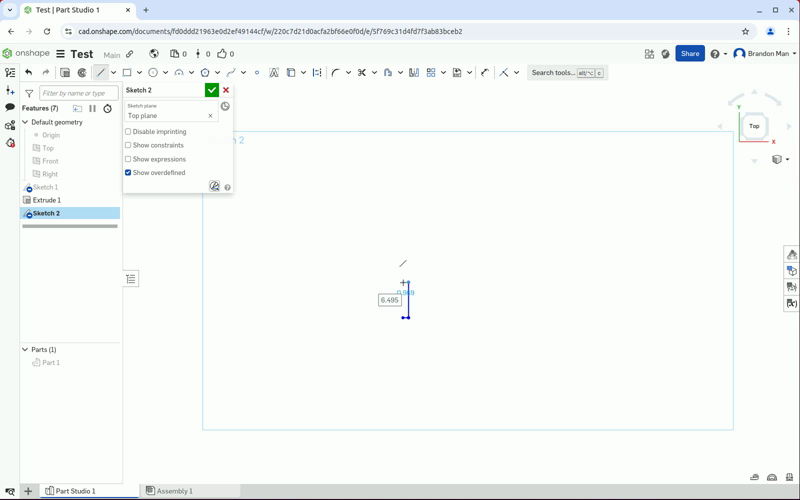
scroll(6)
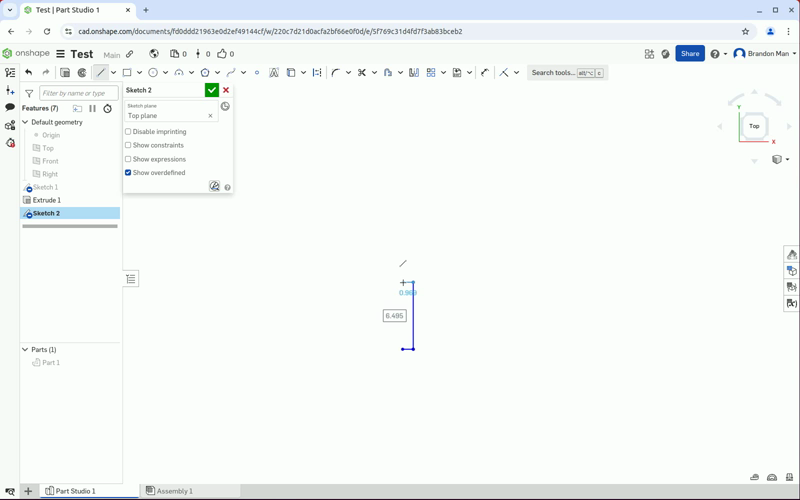
scroll(6)
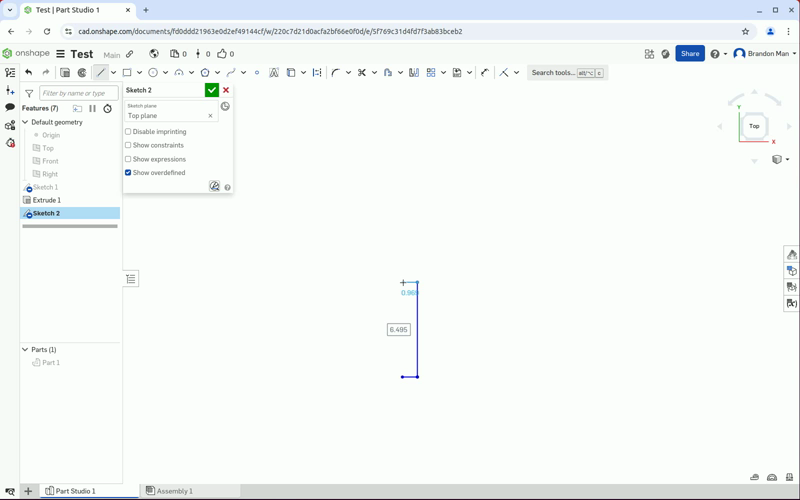
scroll(6)
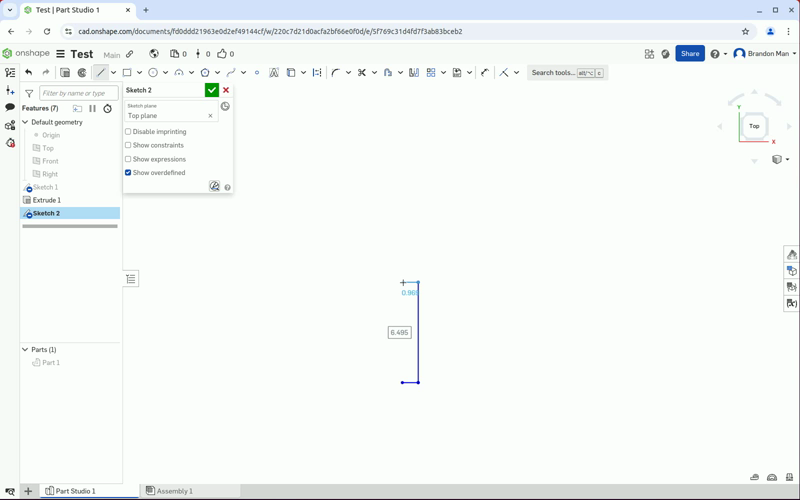
scroll(6)
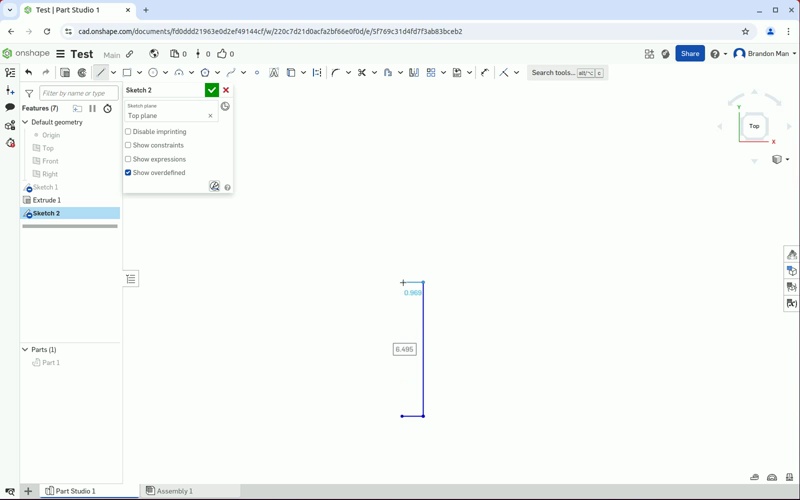
scroll(6)
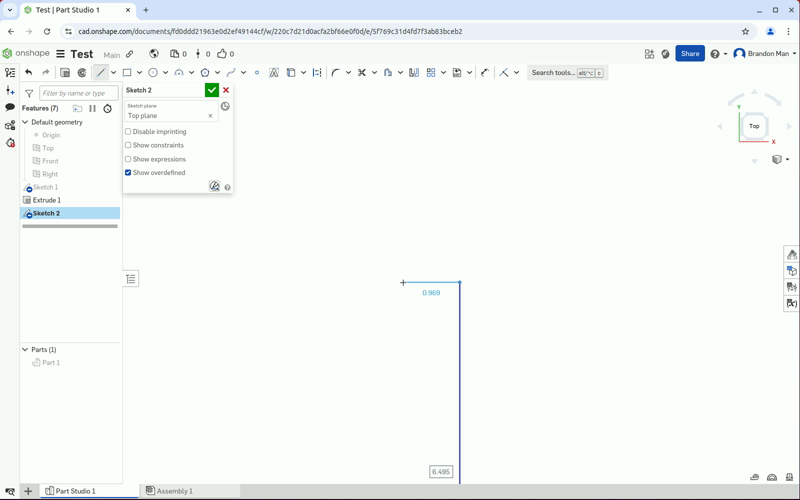
click(403, 282)
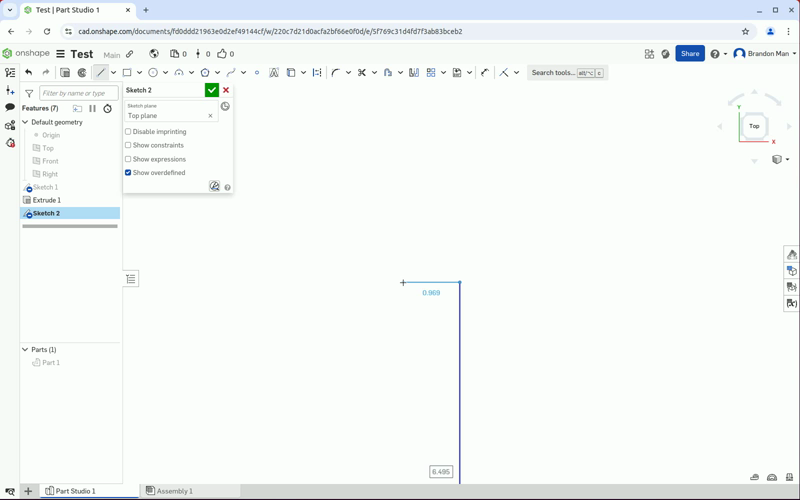
scroll(-6)
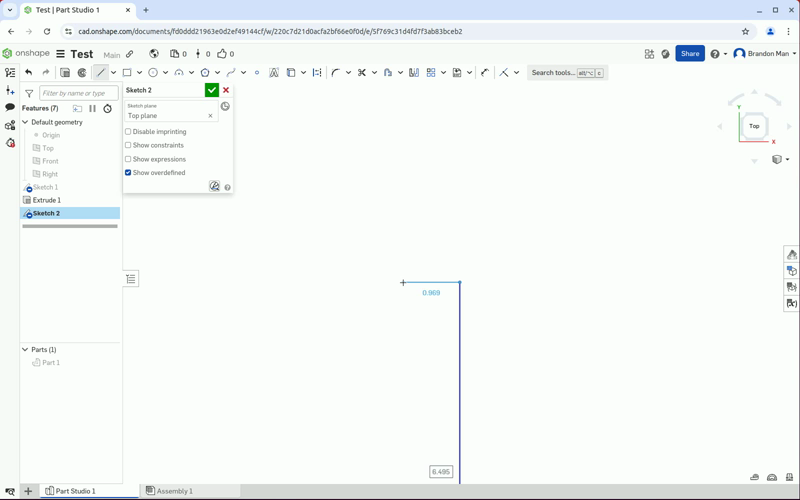
scroll(-6)
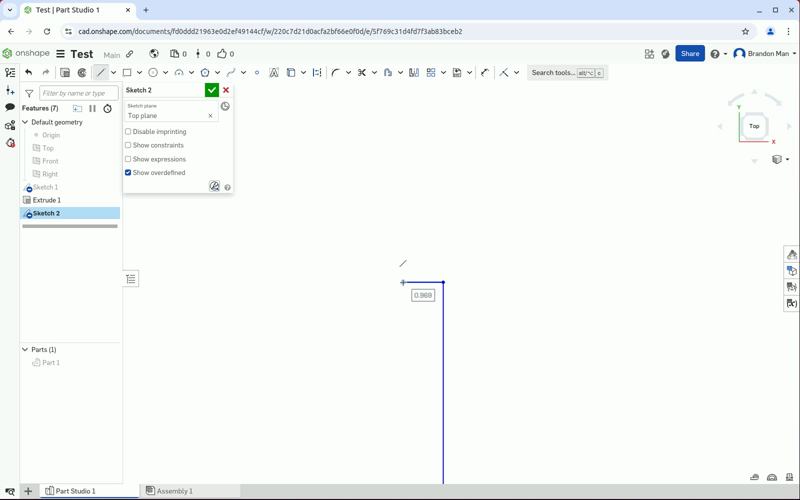
scroll(-6)
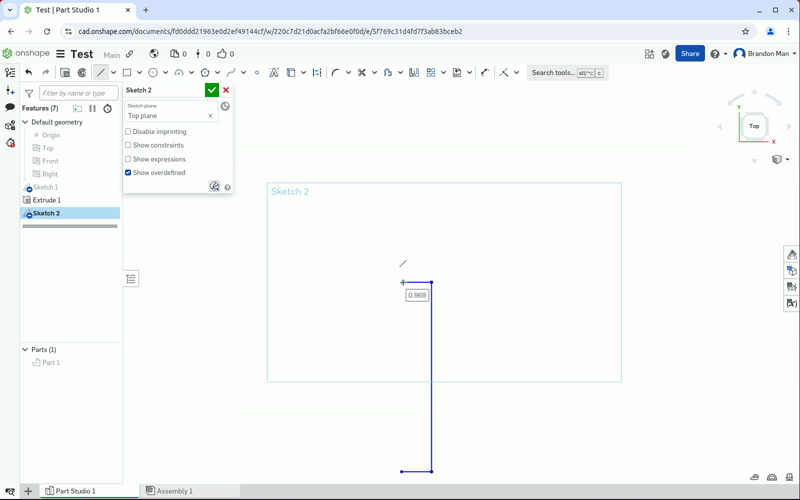
scroll(-6)
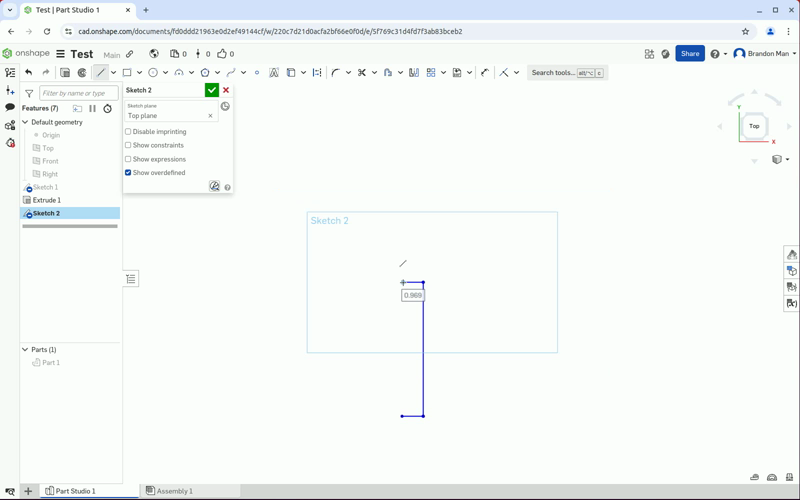
scroll(-6)
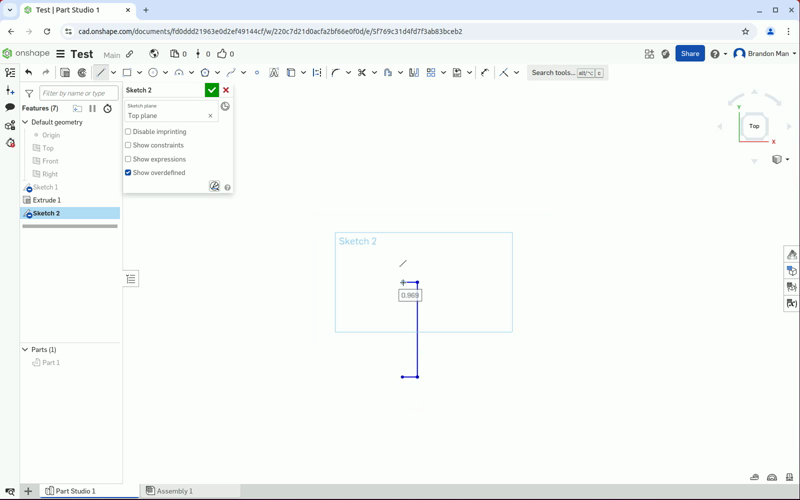
scroll(-6)
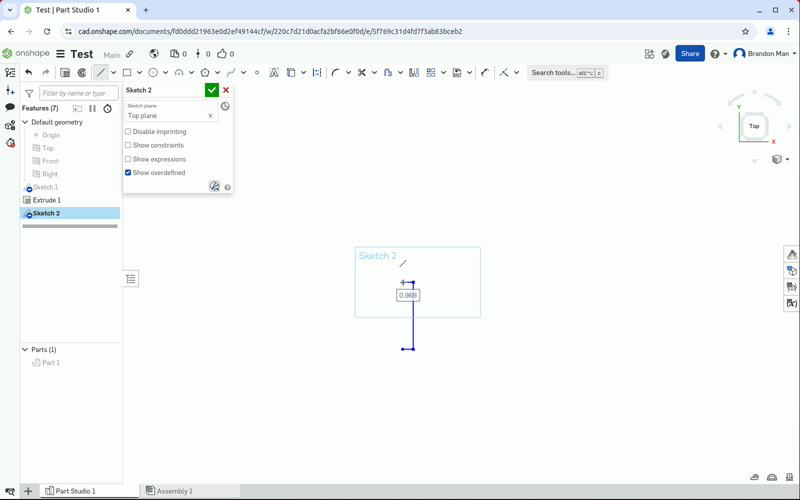
scroll(-6)
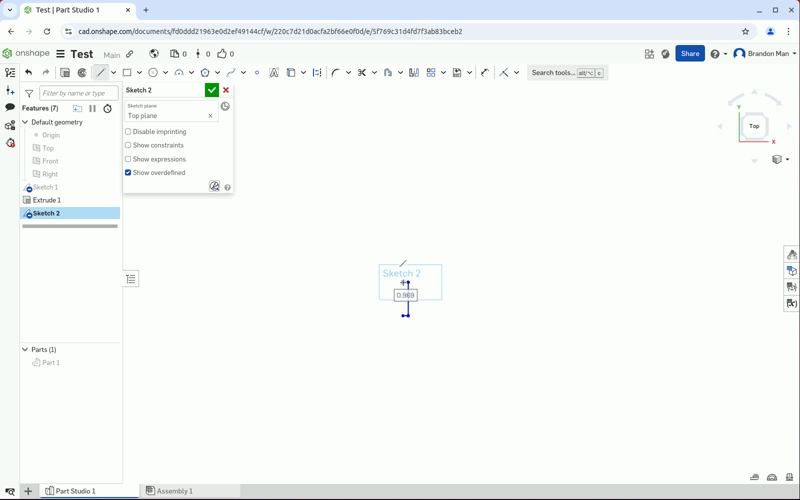
key_up(shift)
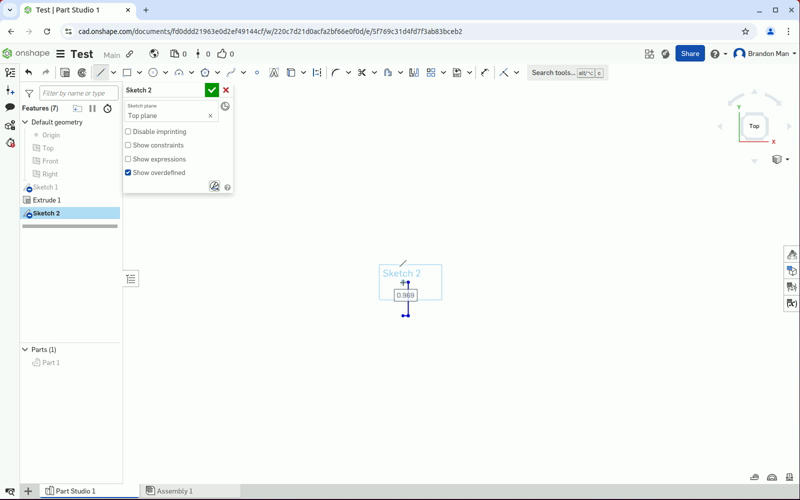
mouse_move(433, 282)
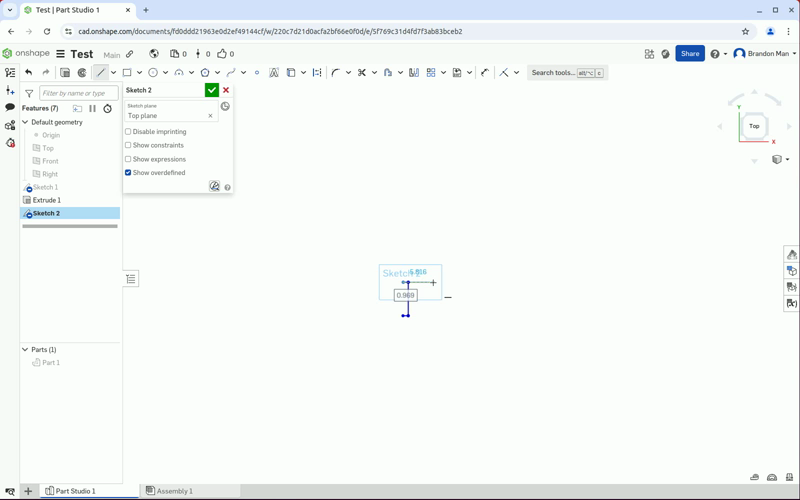
key_down(shift)
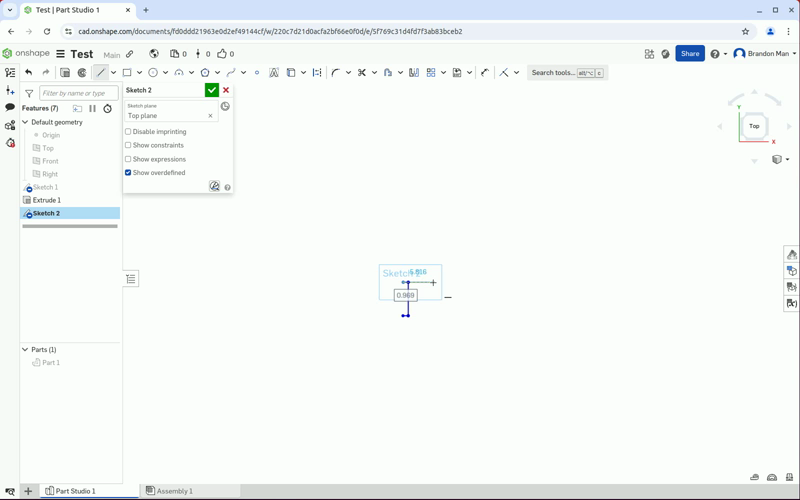
mouse_move(403, 315)
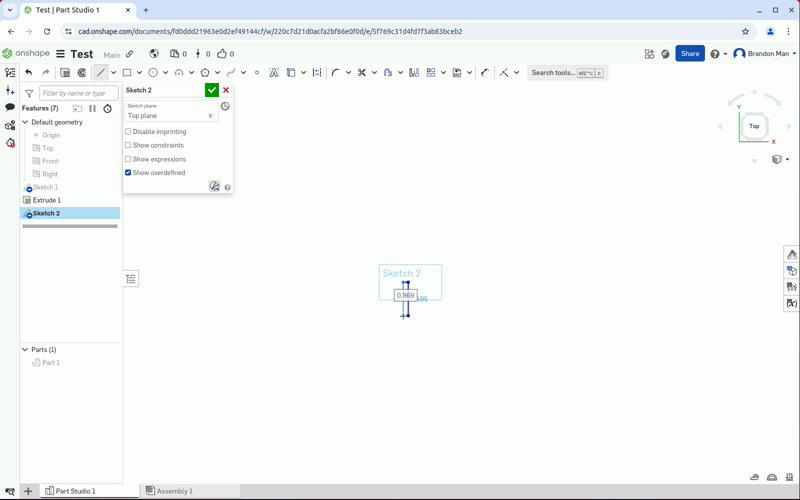
key_up(shift)
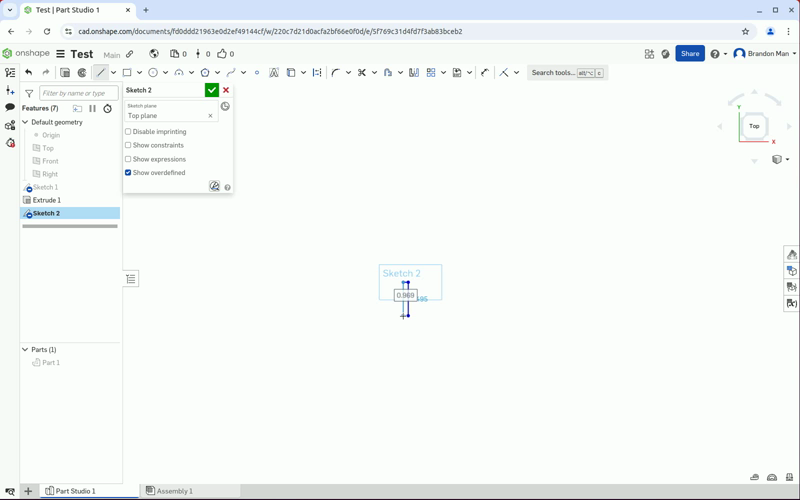
click(403, 315)
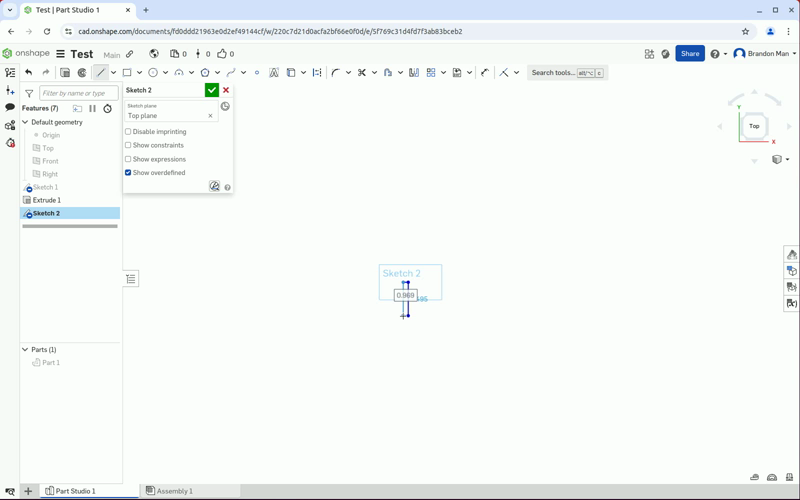
key(esc)
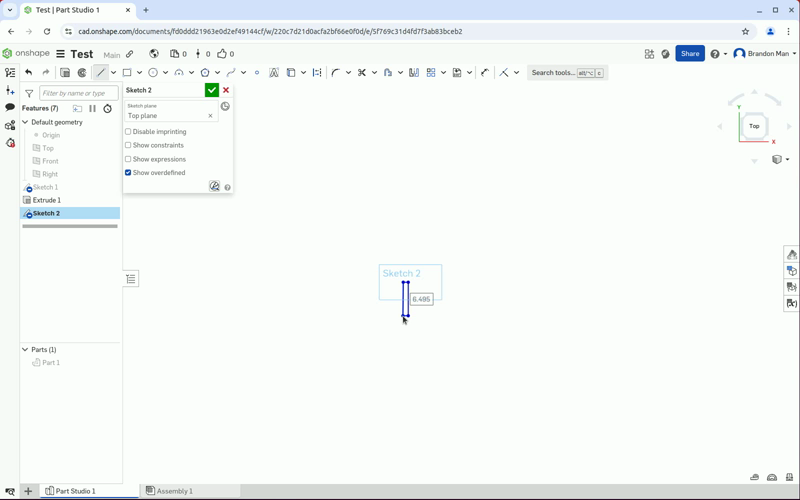
mouse_move(406, 288)
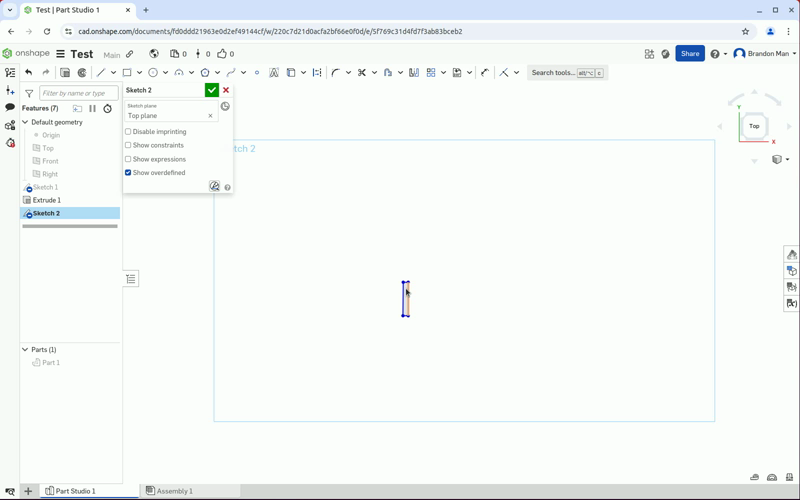
scroll(6)
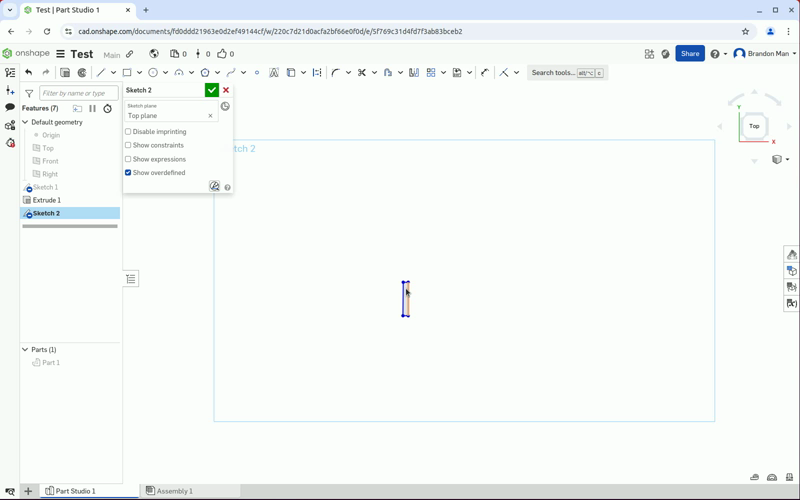
scroll(6)
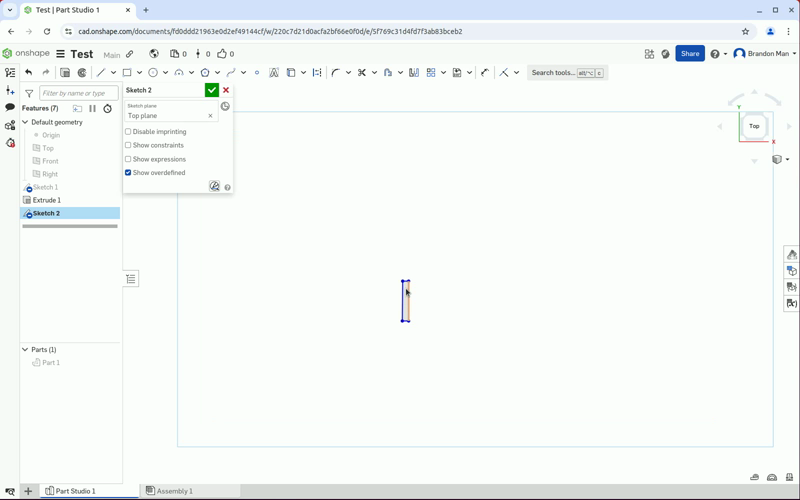
scroll(6)
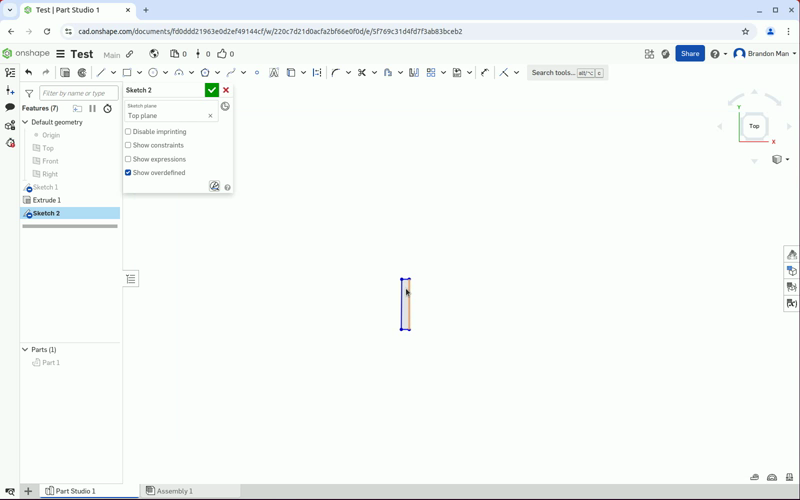
scroll(6)
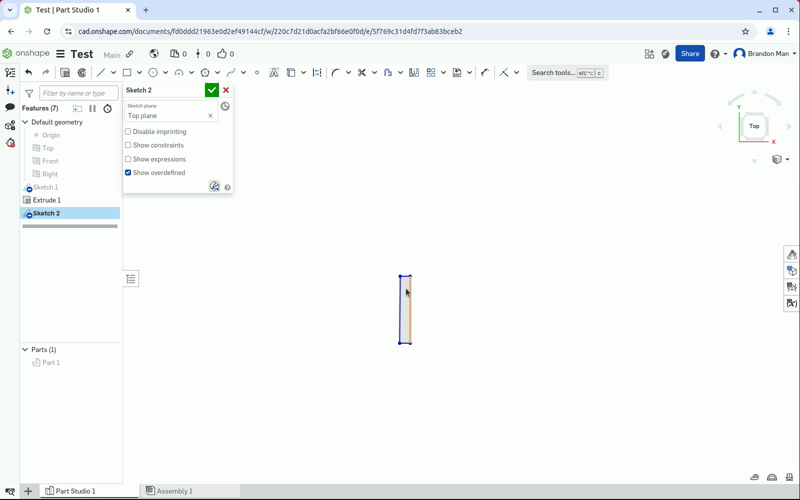
scroll(6)
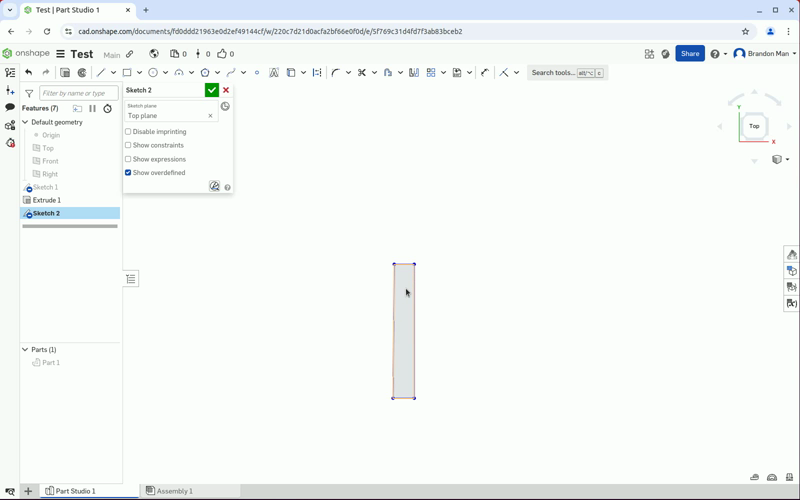
scroll(6)
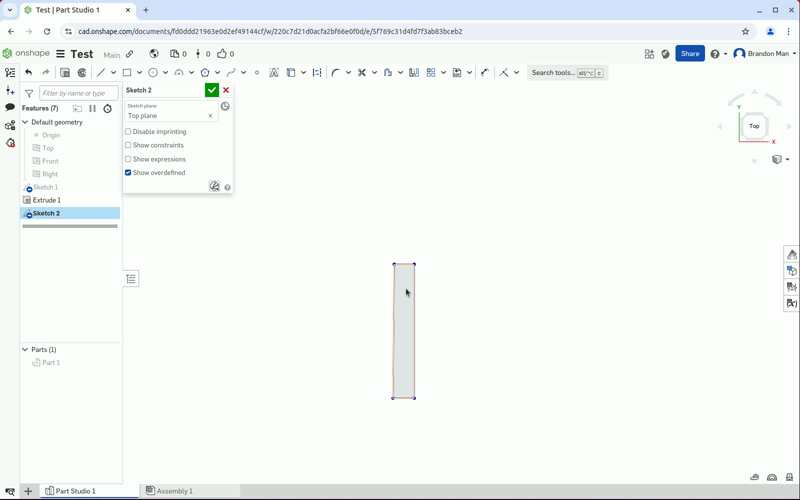
scroll(6)
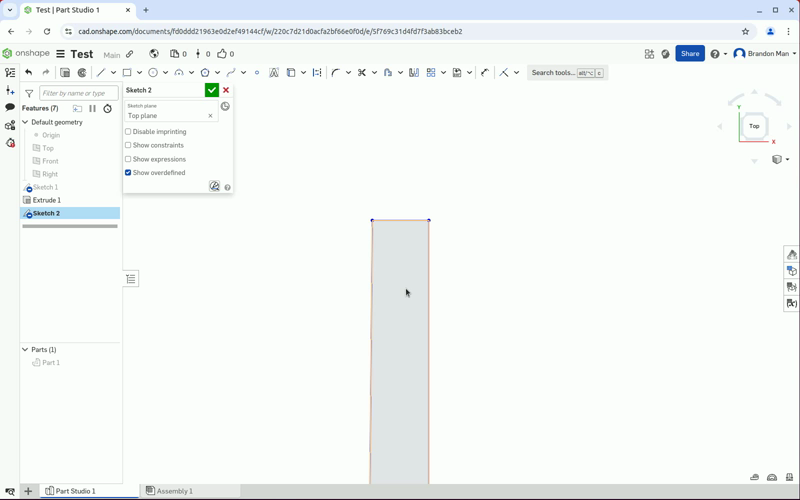
click(406, 288)
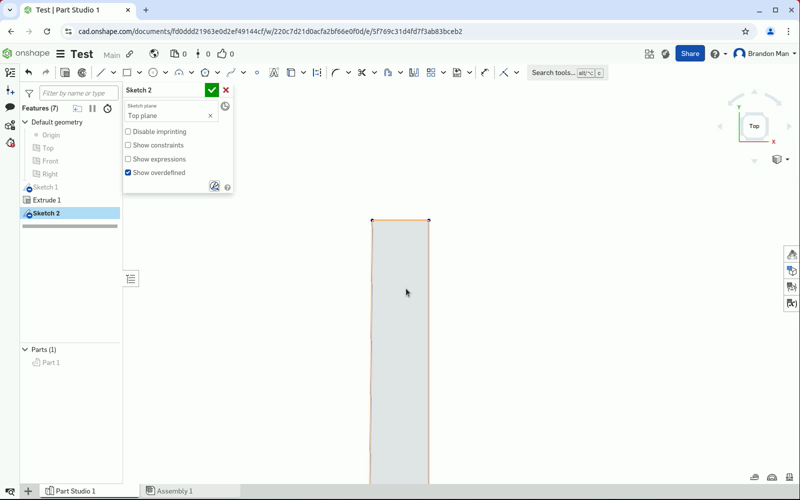
scroll(-6)
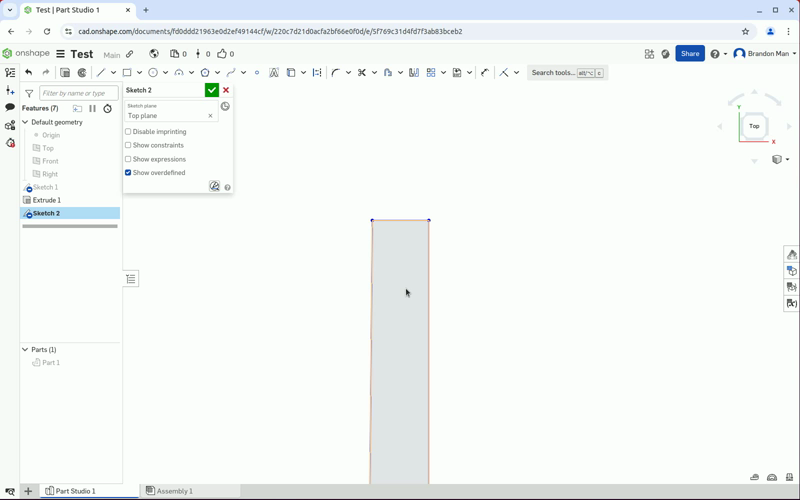
scroll(-6)
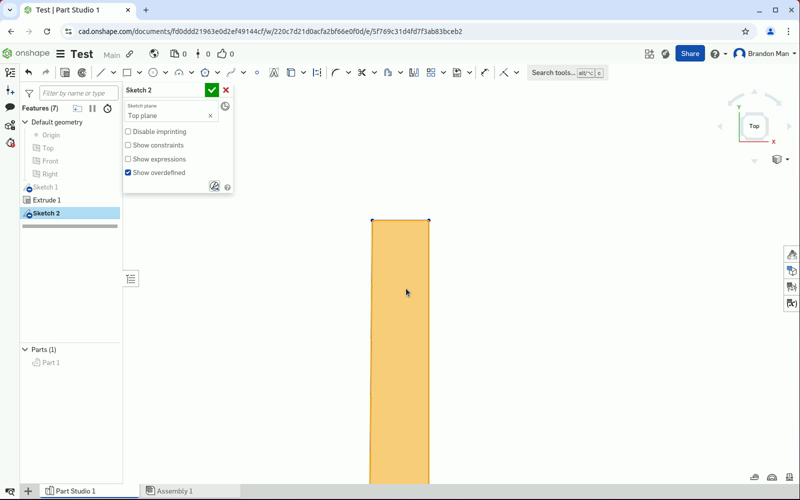
scroll(-6)
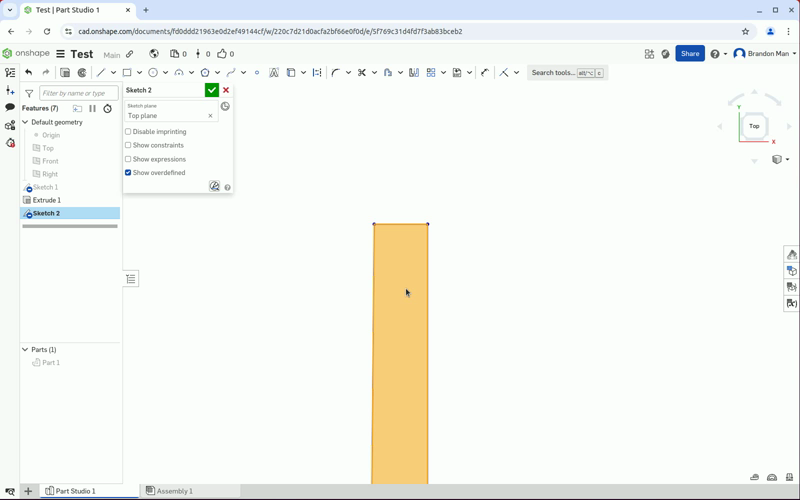
scroll(-6)
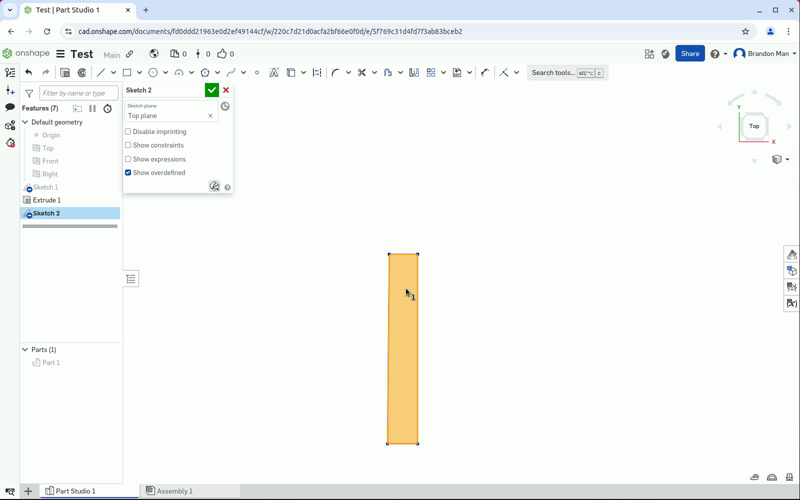
scroll(-6)
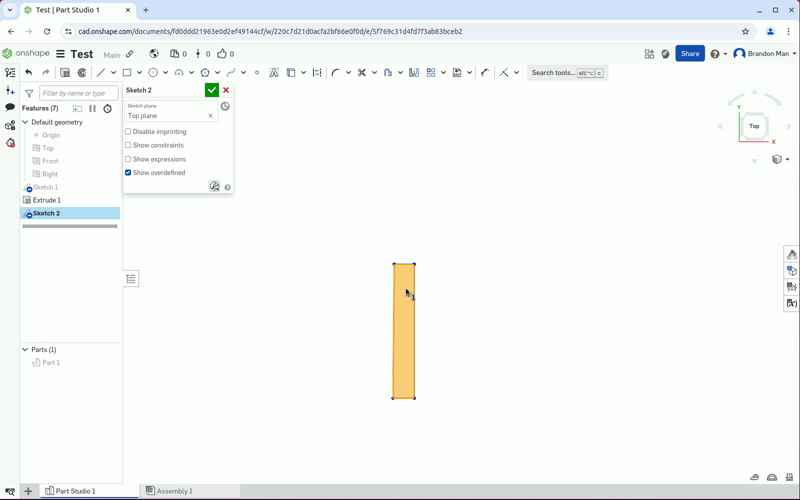
scroll(-6)
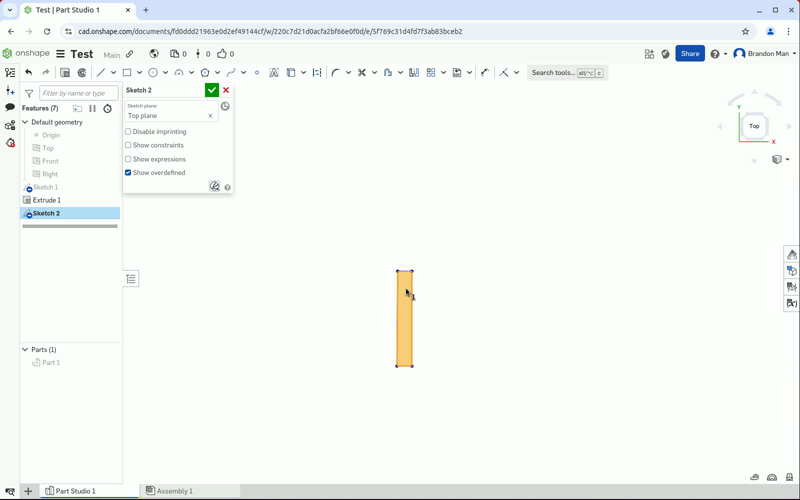
scroll(-6)
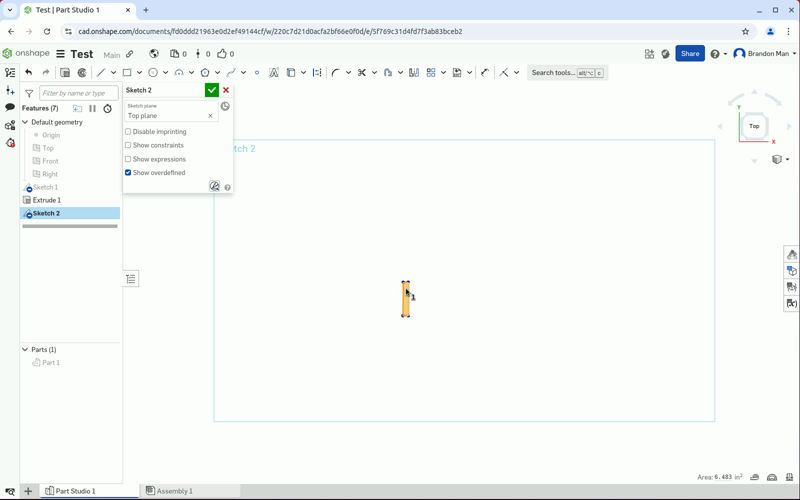
mouse_move(73, 352)
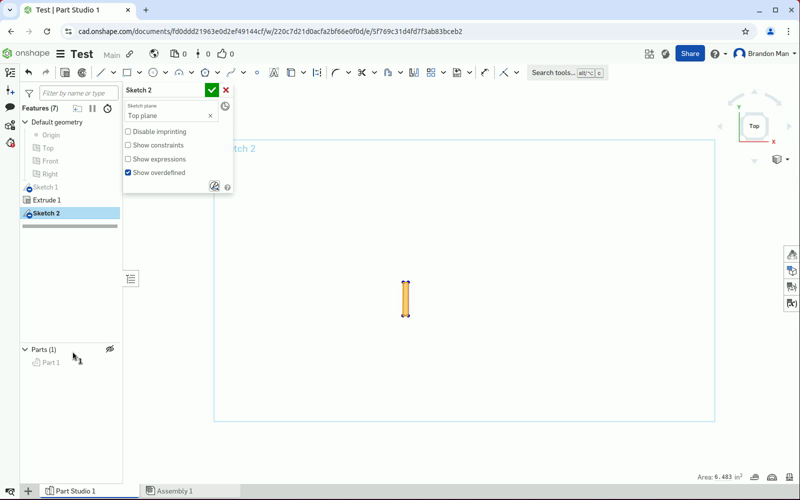
key(shift+y)
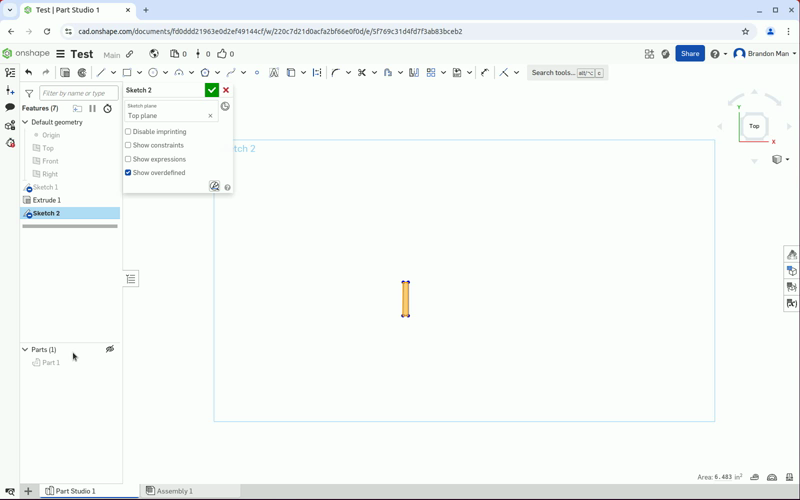
key(shift+e)
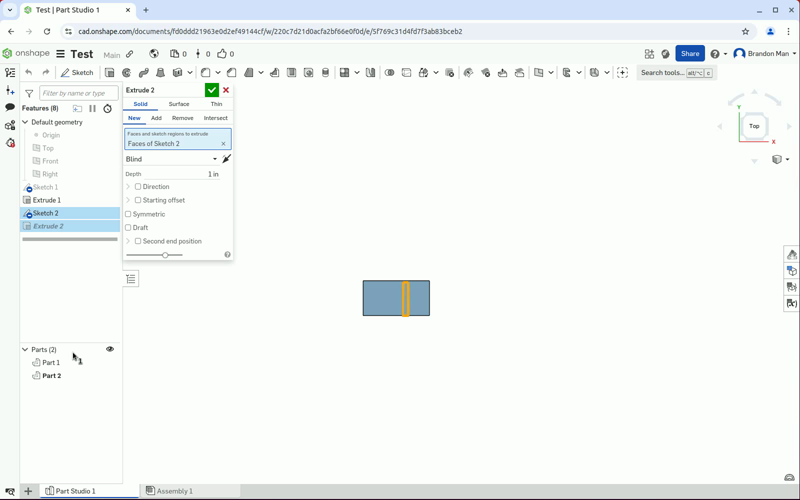
mouse_move(143, 106)
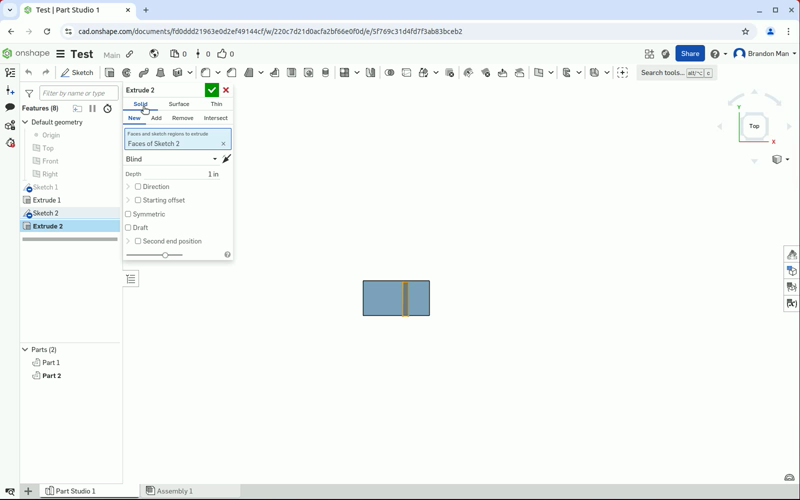
click(143, 106)
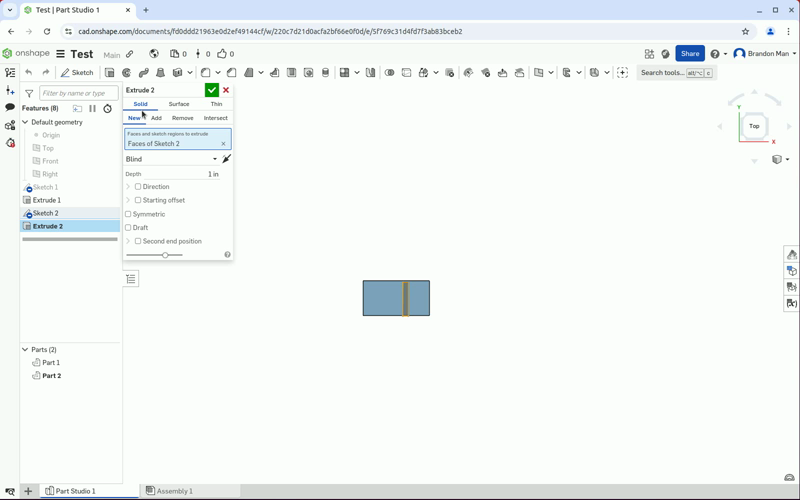
mouse_move(137, 120)
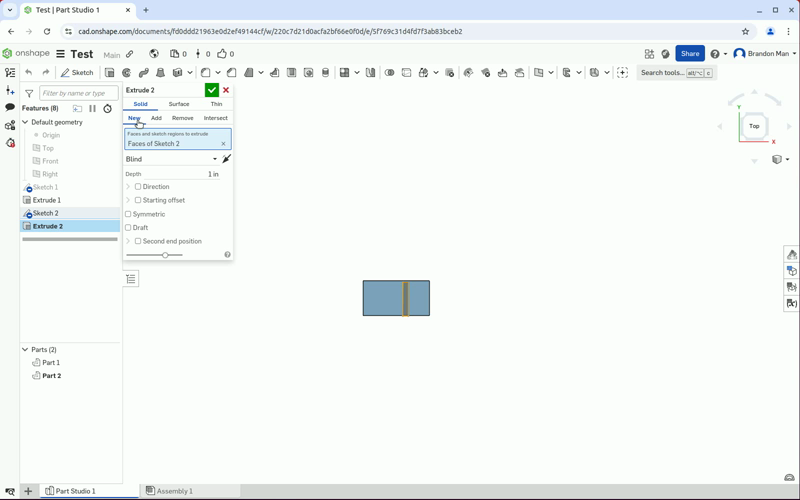
click(137, 120)
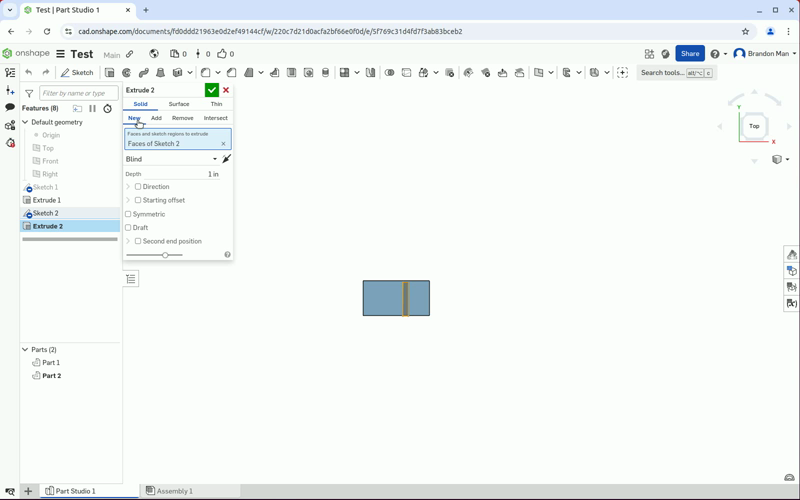
key(tab, 4)
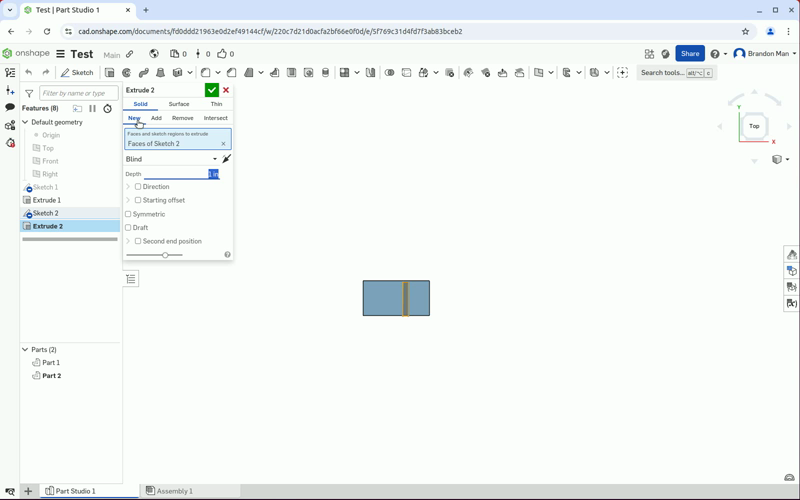
text(1.926)
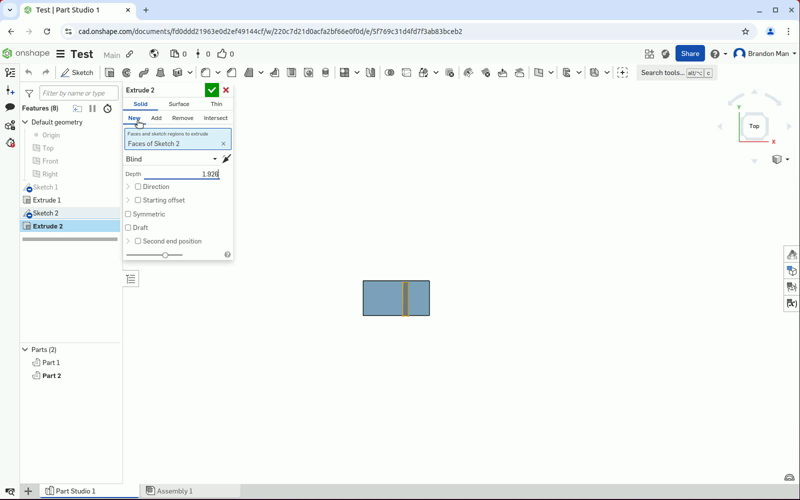
key(enter)
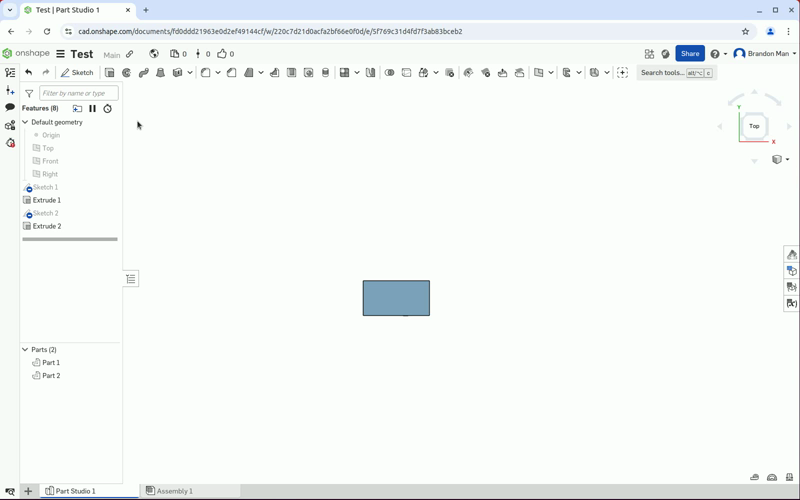
key(shift+h)
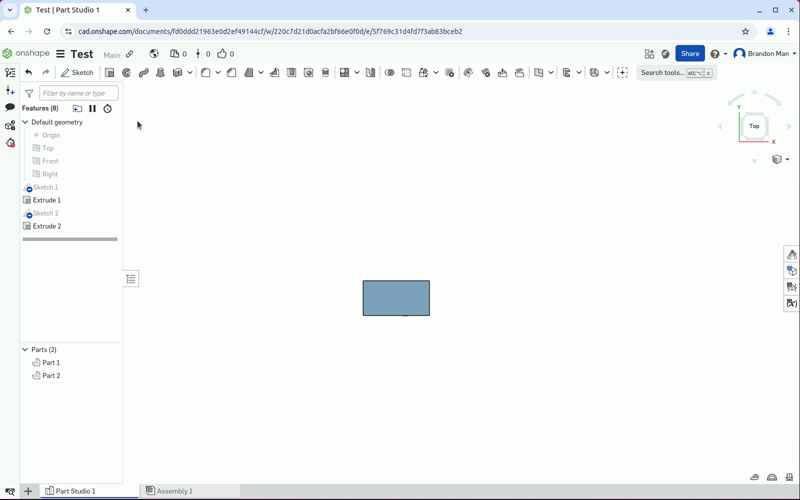
key(shift+h)
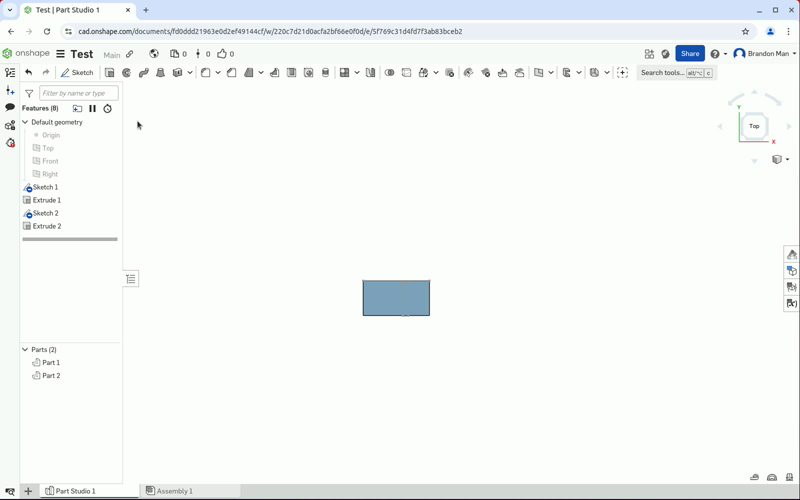
key(shift+7)
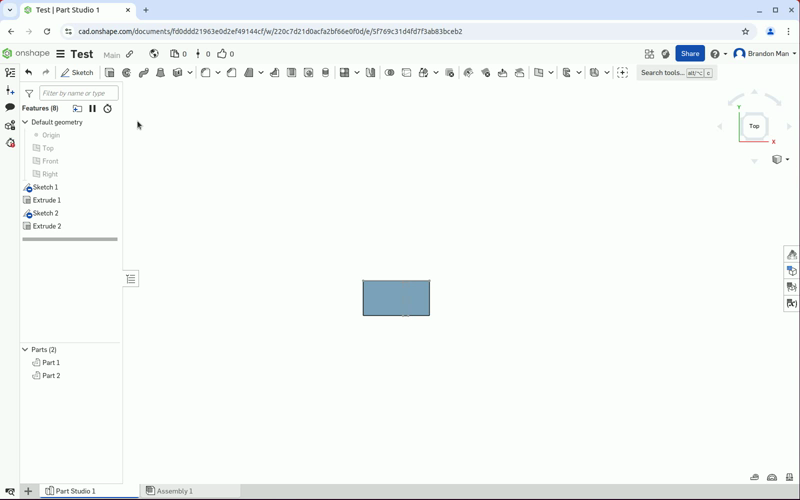
key(up, 3)
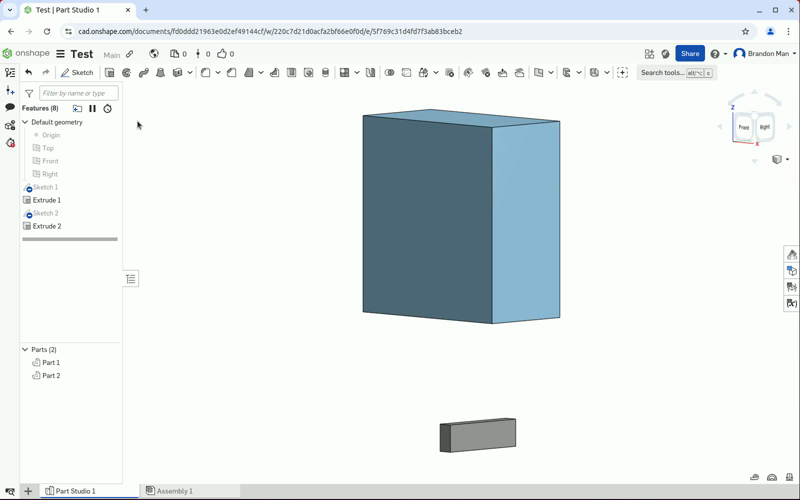
key(left, 3)
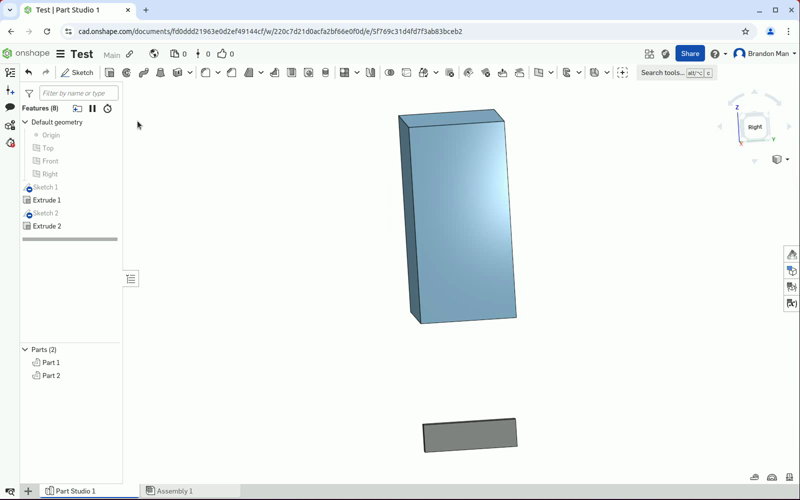
key(right, 3)
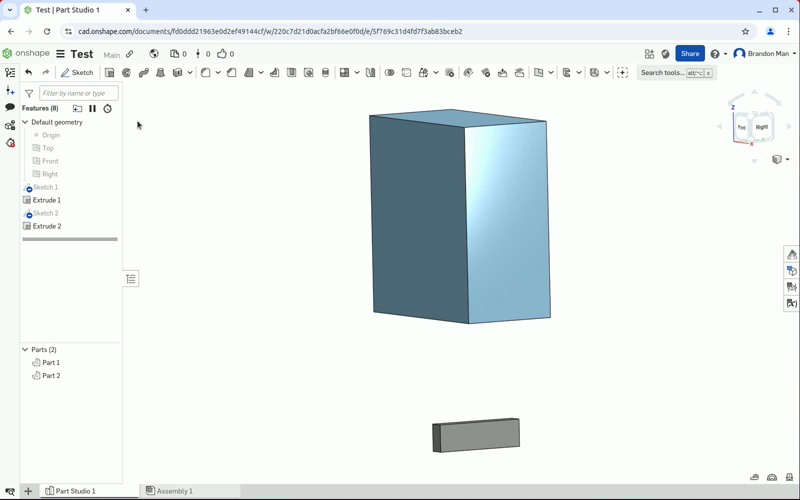
key(down, 3)
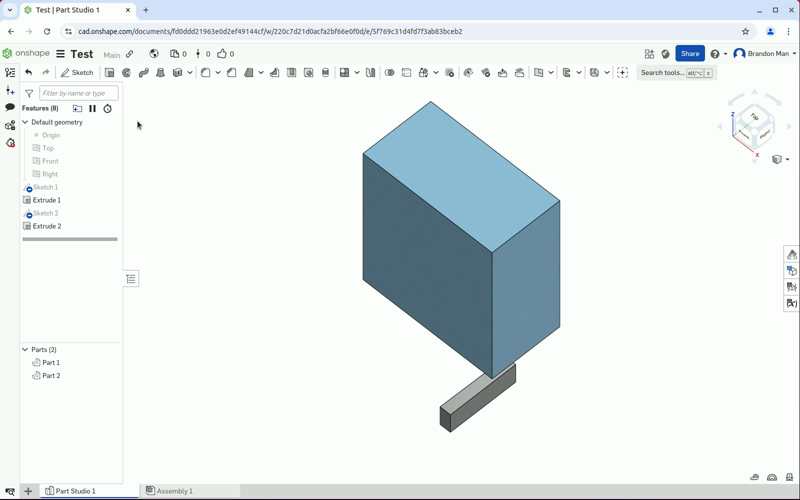
mouse_move(73, 189)
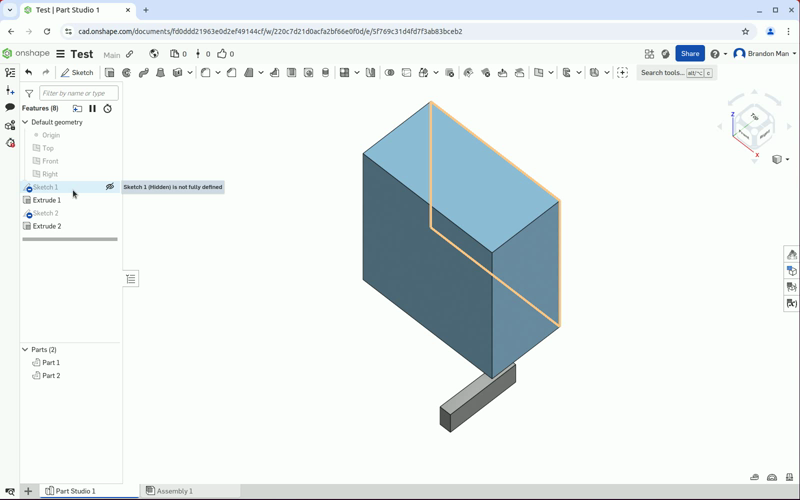
click(73, 189)